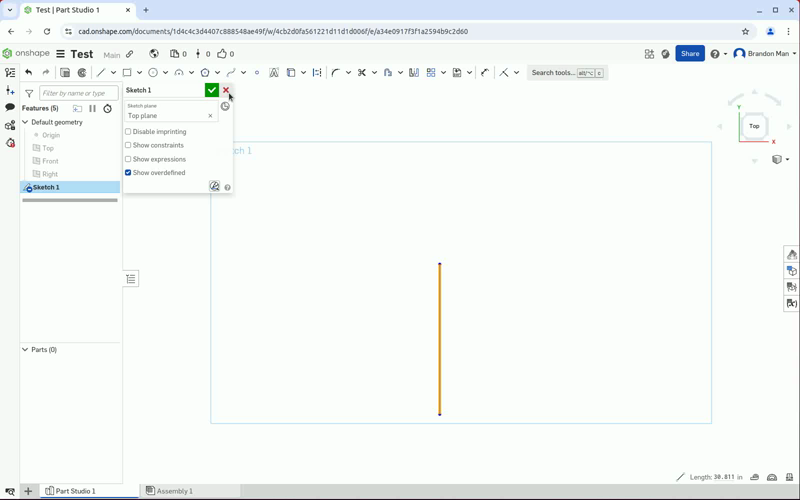
key(shift+h)
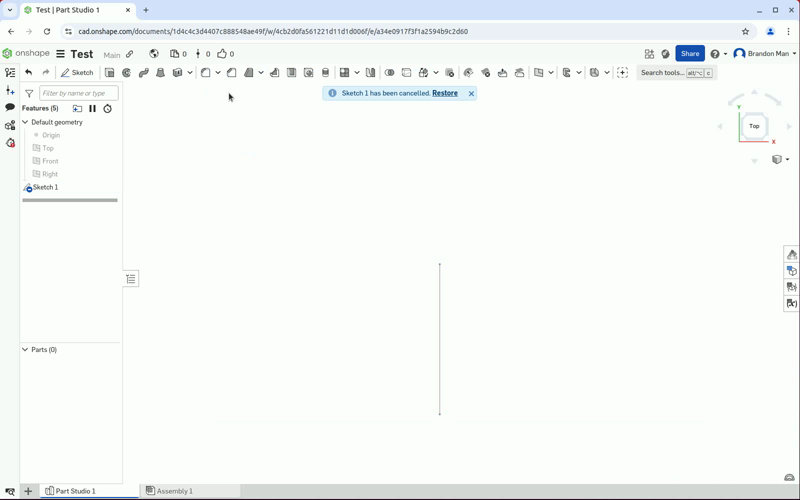
key(shift+s)
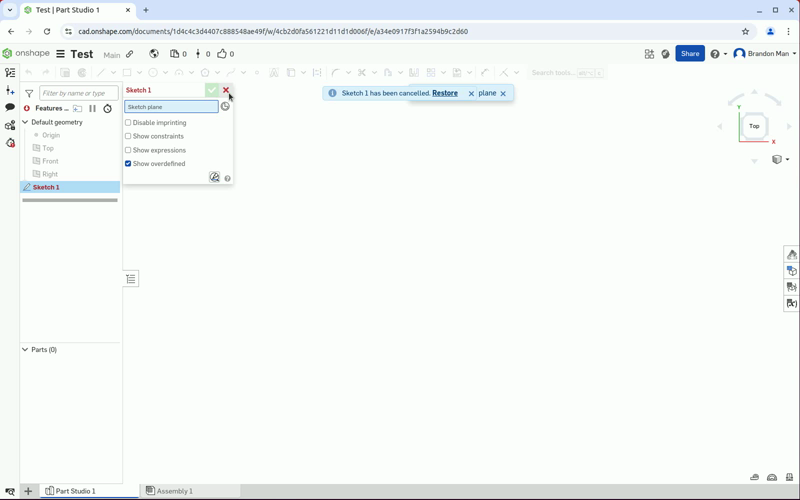
mouse_move(73, 150)
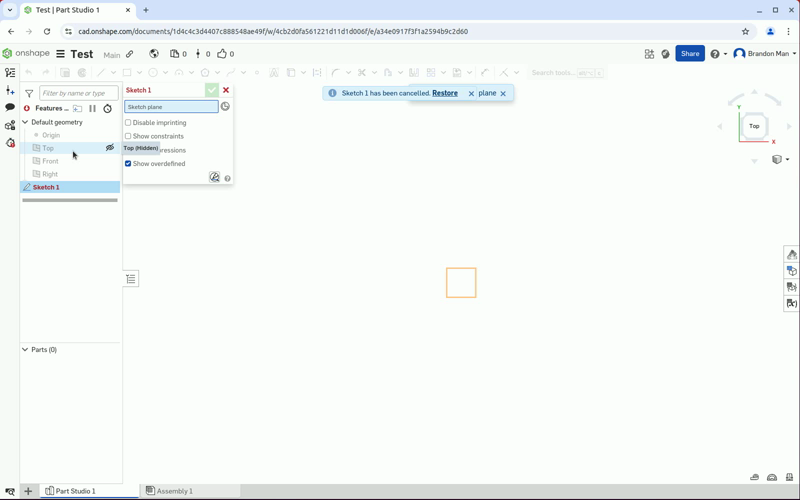
click(73, 150)
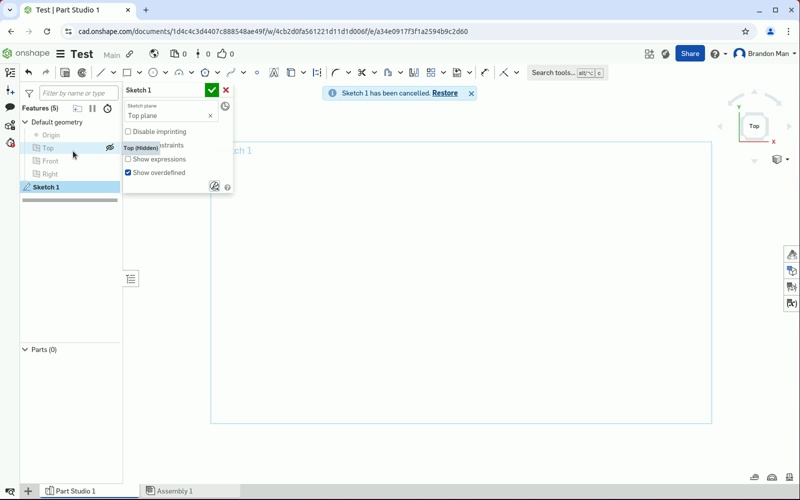
mouse_move(73, 352)
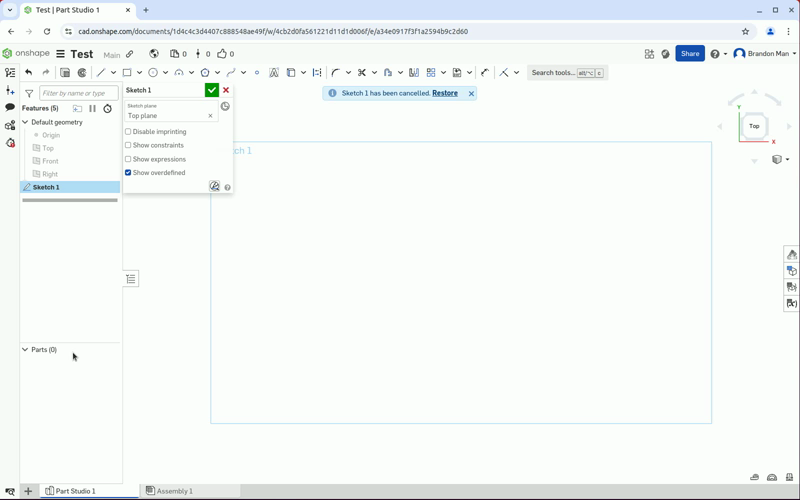
key(y)
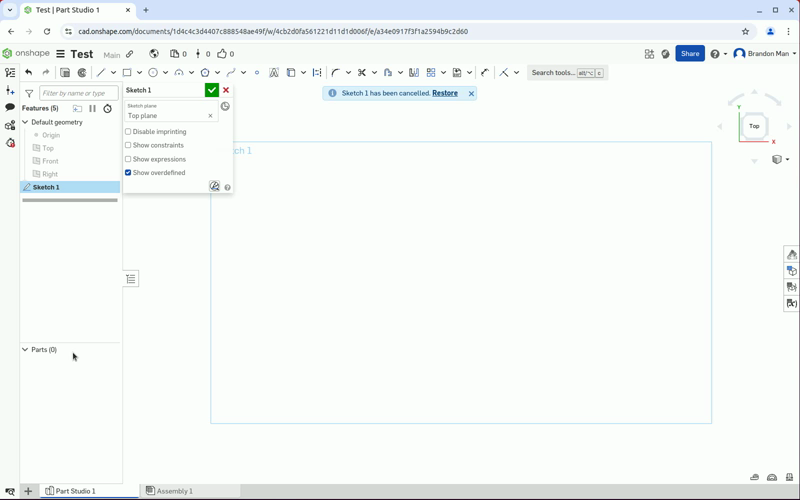
key(l)
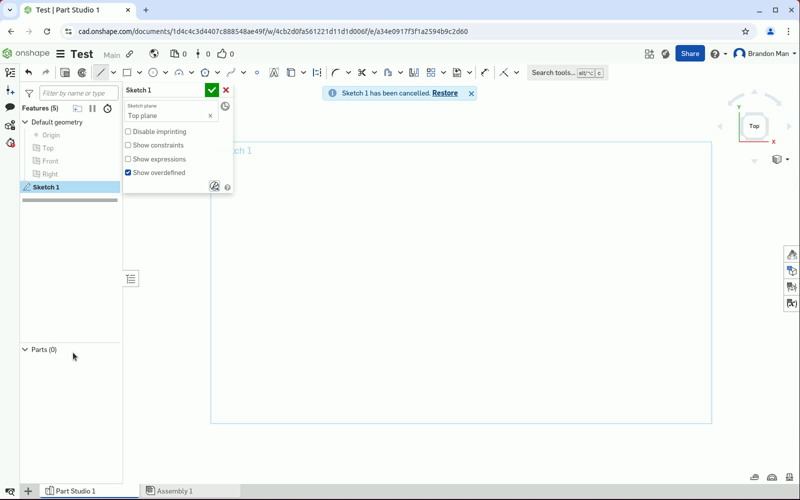
key_down(shift)
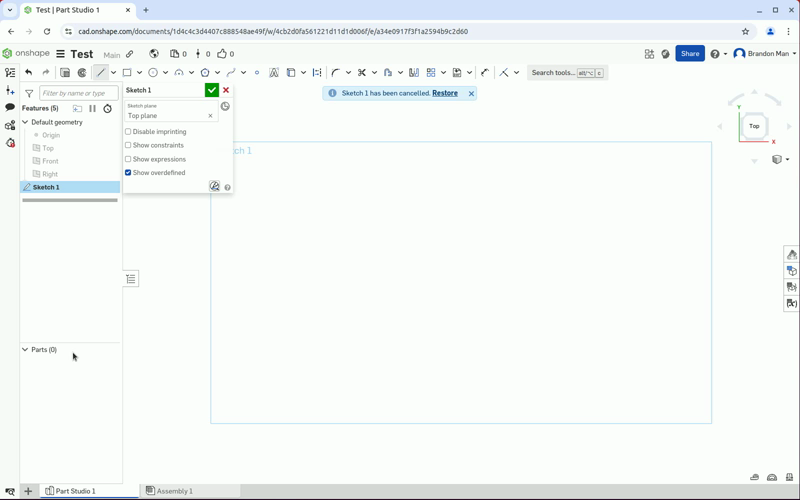
mouse_move(504, 327)
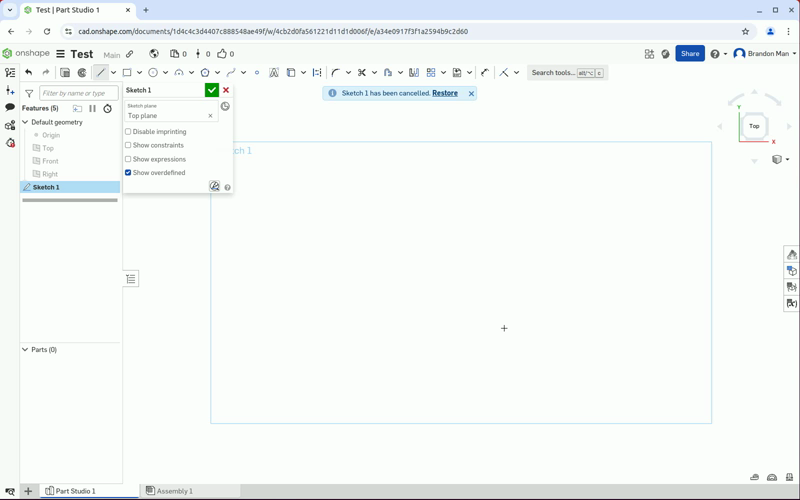
click(504, 327)
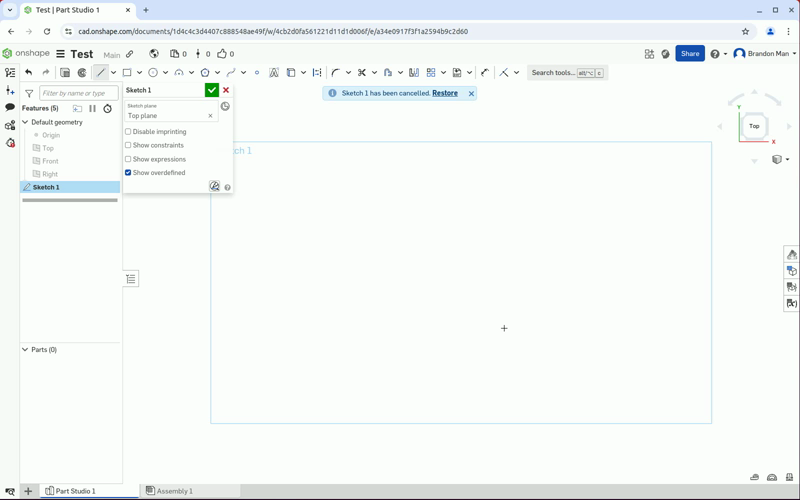
key_up(shift)
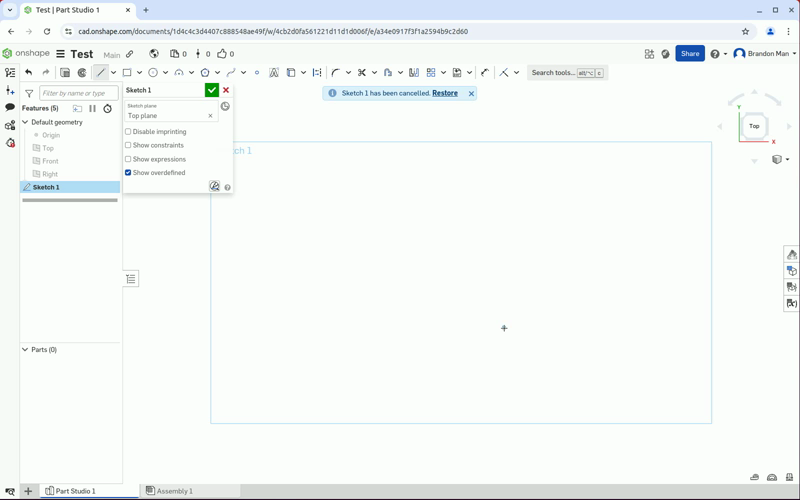
key_down(shift)
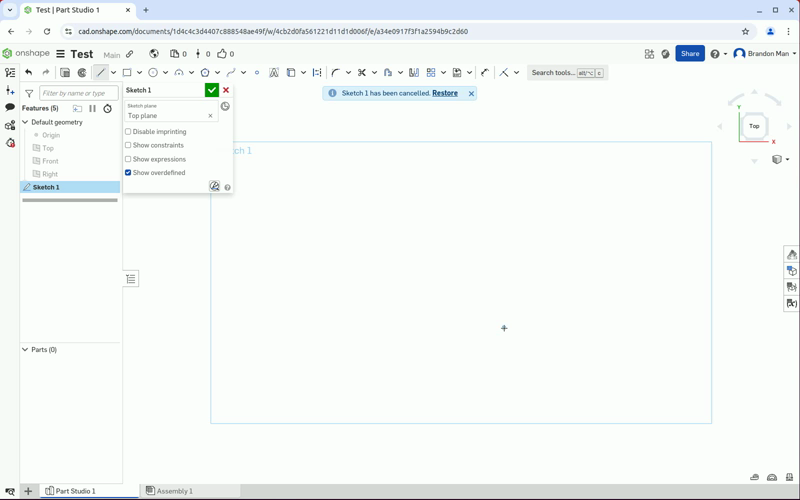
mouse_move(573, 362)
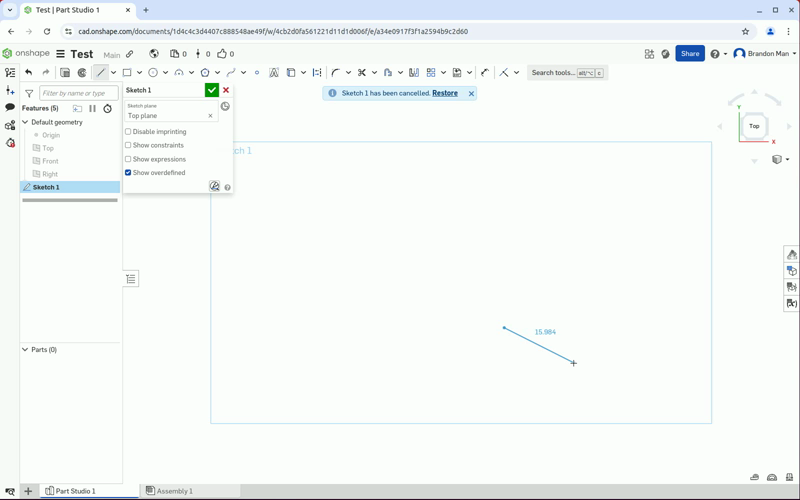
click(573, 362)
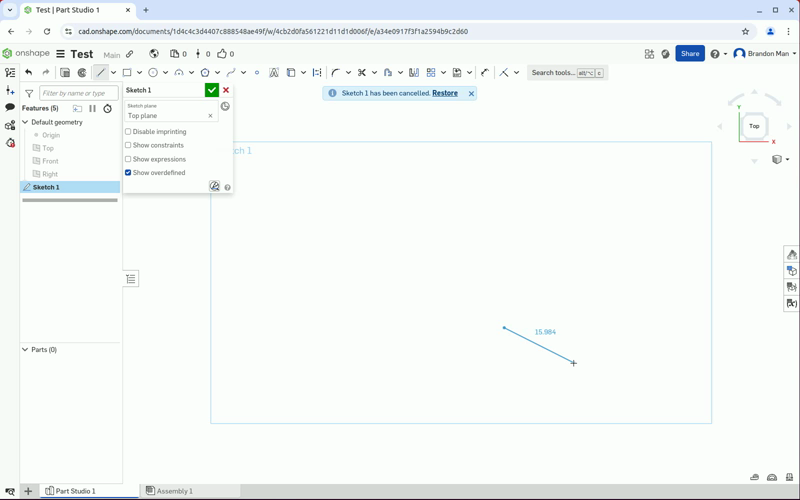
key_up(shift)
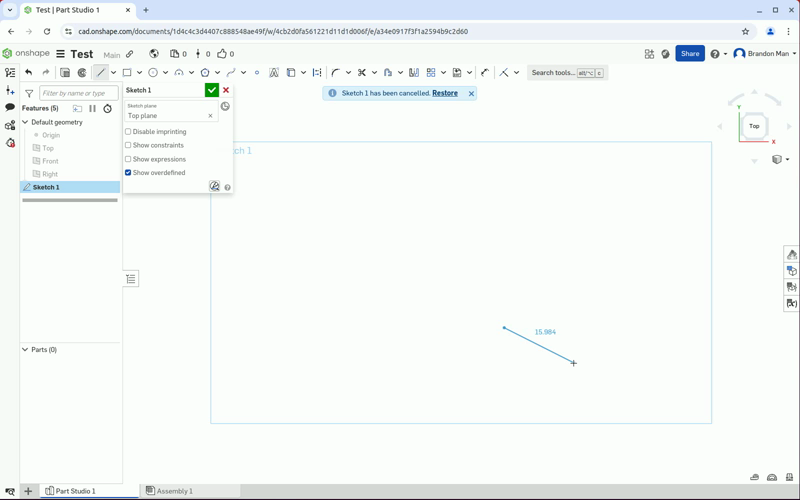
key_down(shift)
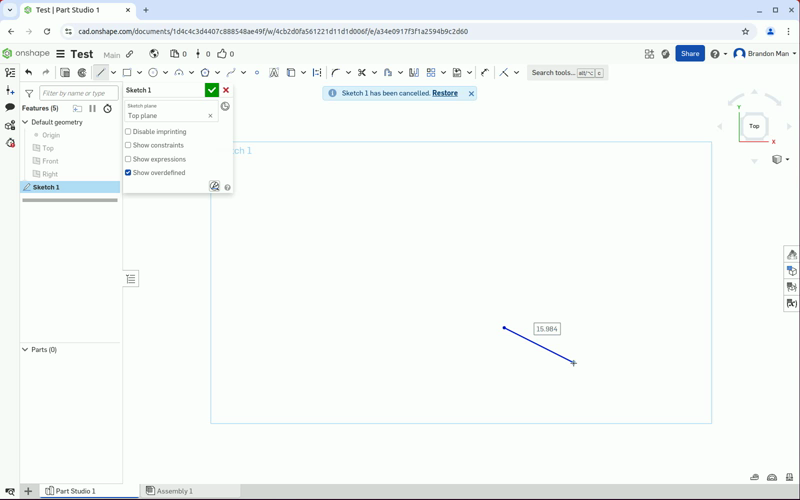
mouse_move(573, 258)
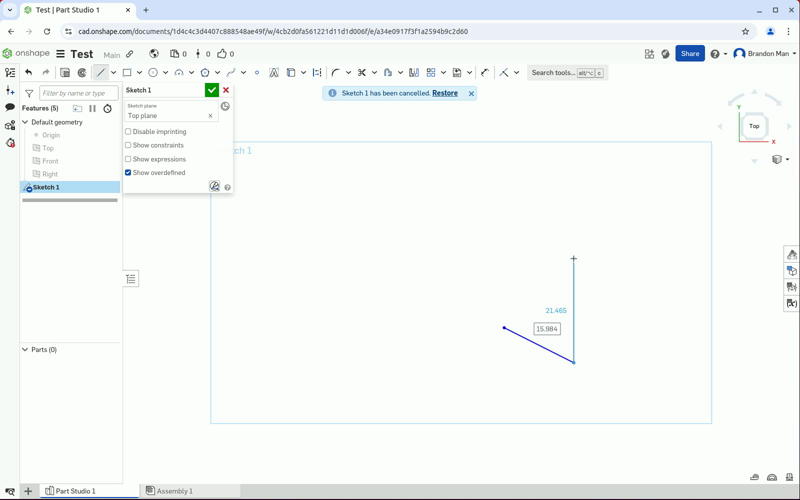
click(573, 258)
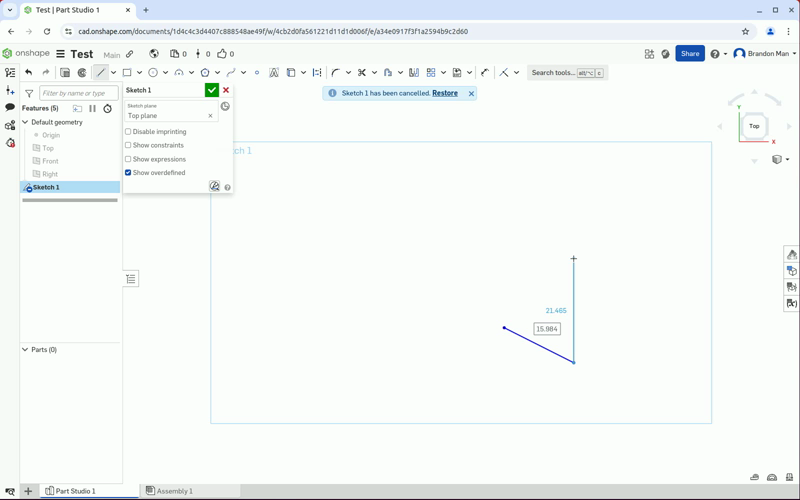
key_up(shift)
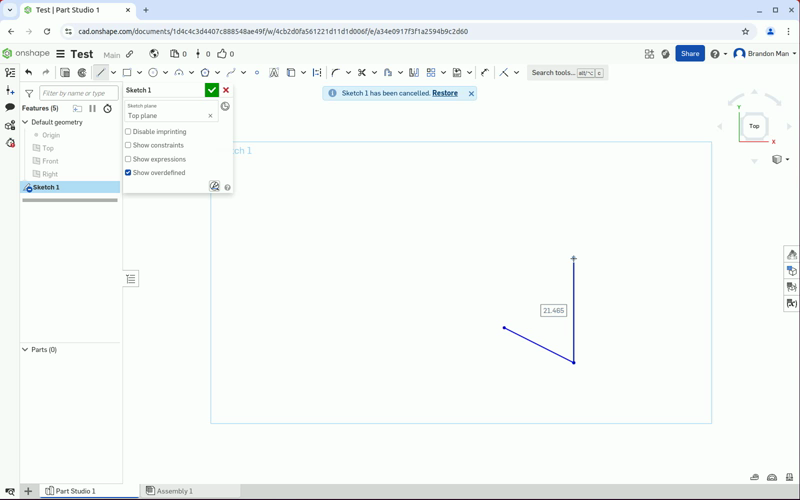
key_down(shift)
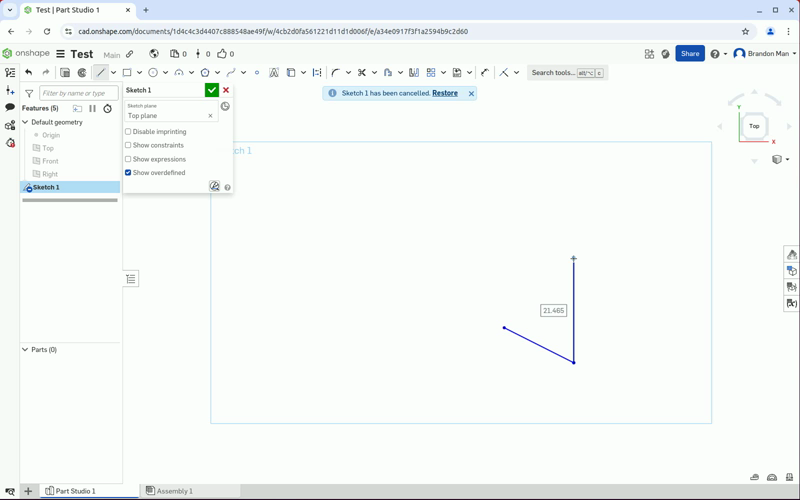
mouse_move(504, 292)
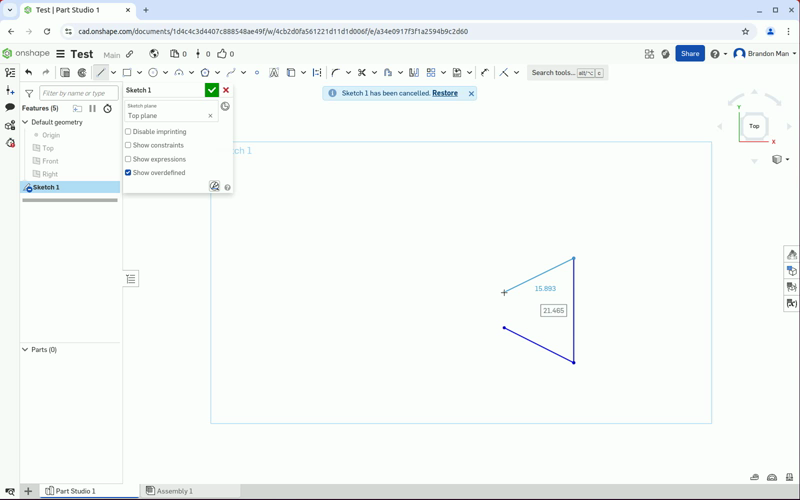
click(504, 292)
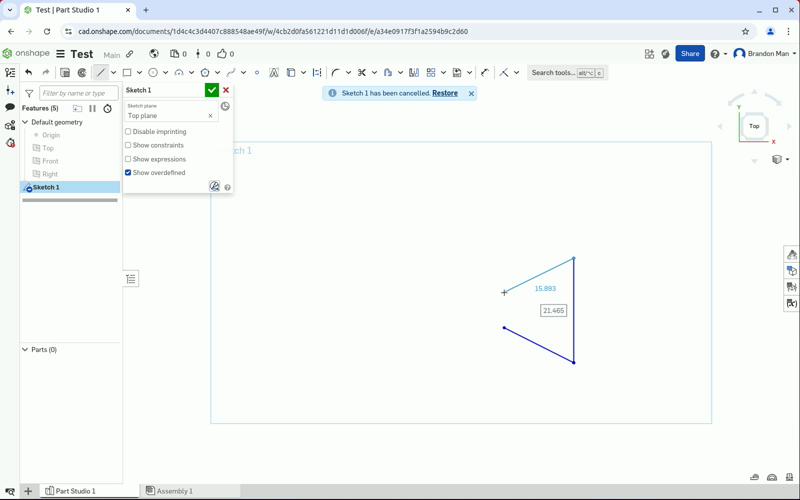
key_up(shift)
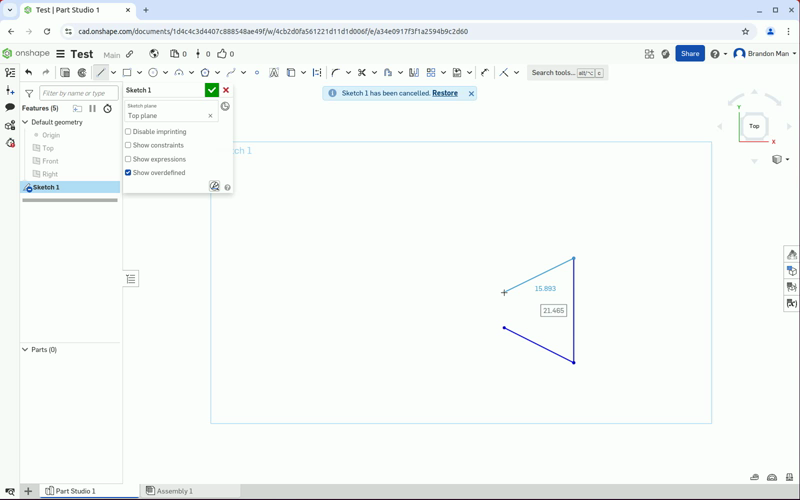
mouse_move(534, 292)
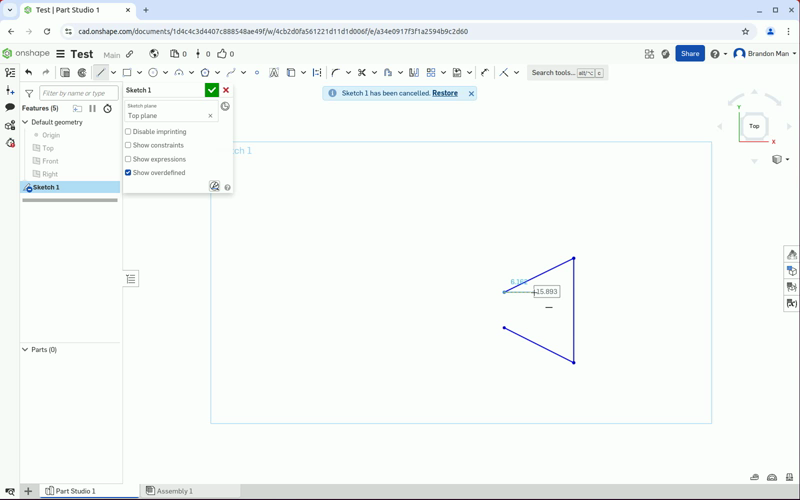
key_down(shift)
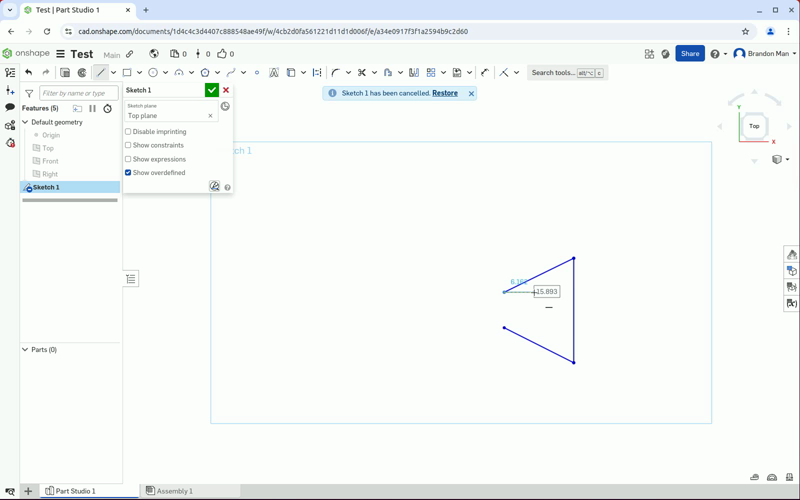
mouse_move(504, 327)
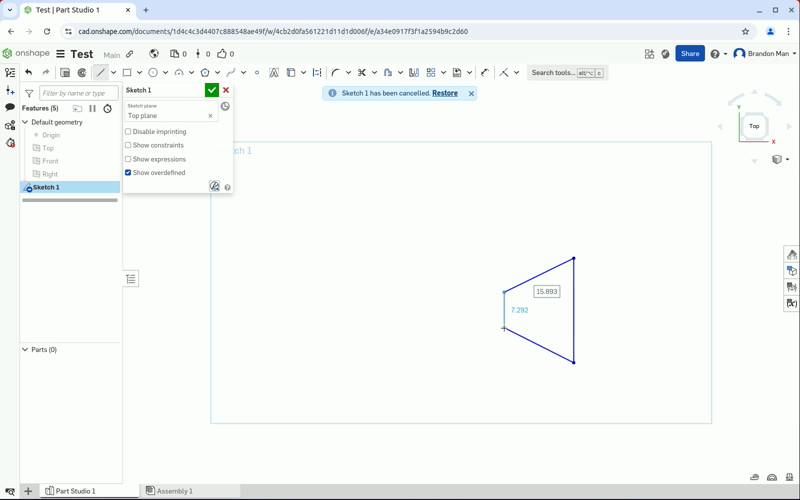
key_up(shift)
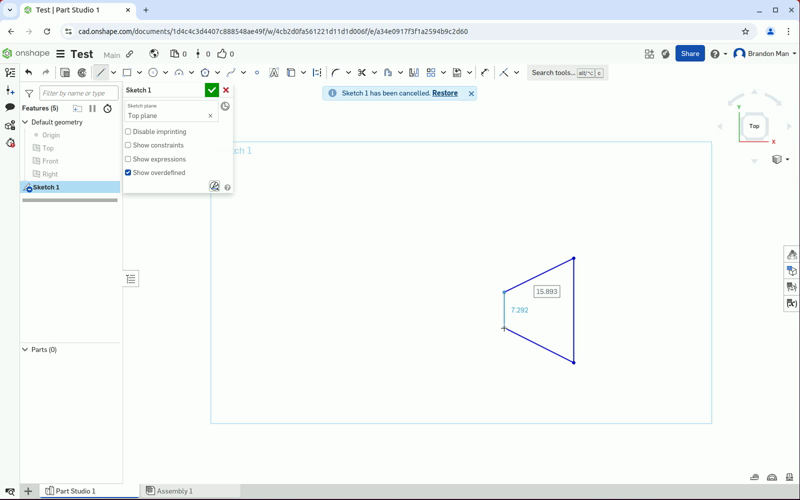
click(504, 327)
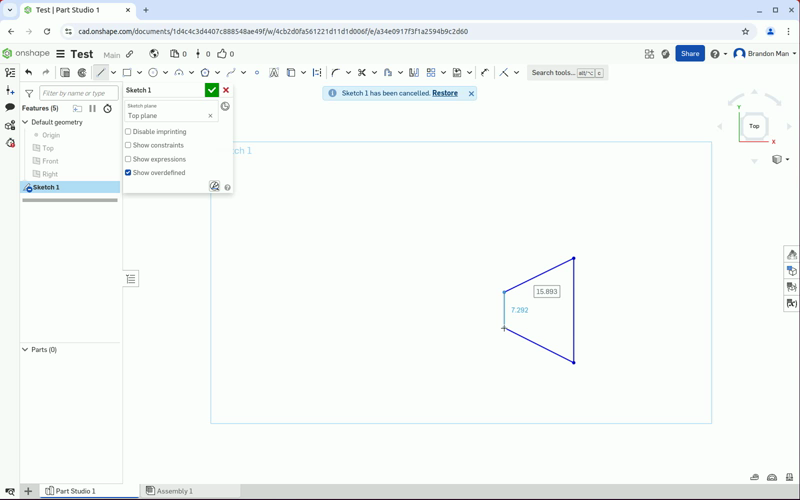
key(esc)
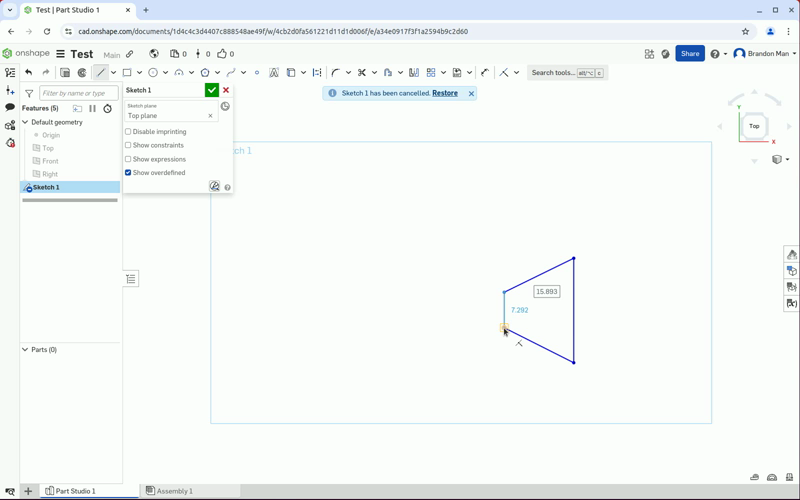
mouse_move(549, 344)
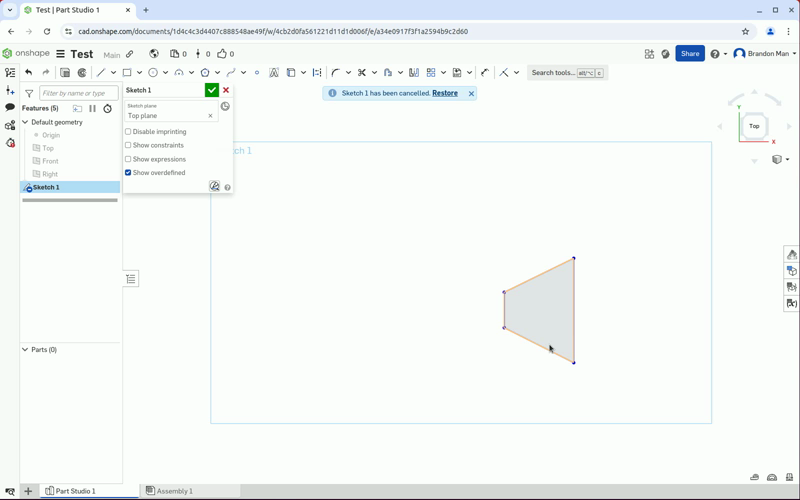
click(549, 344)
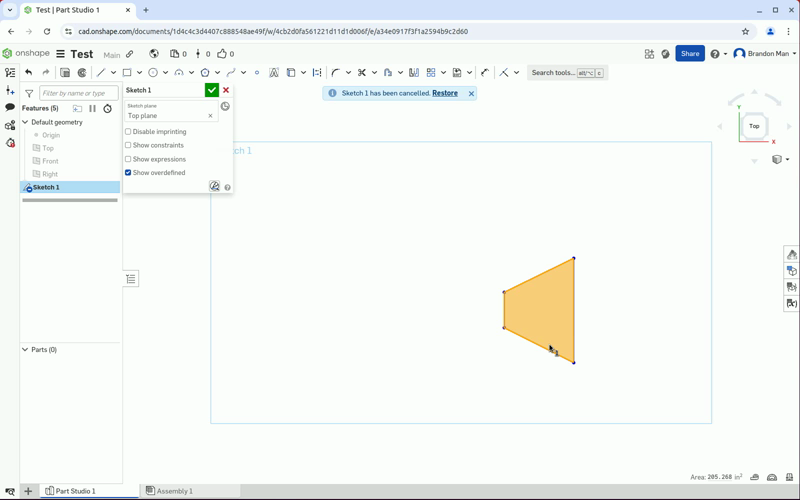
mouse_move(73, 352)
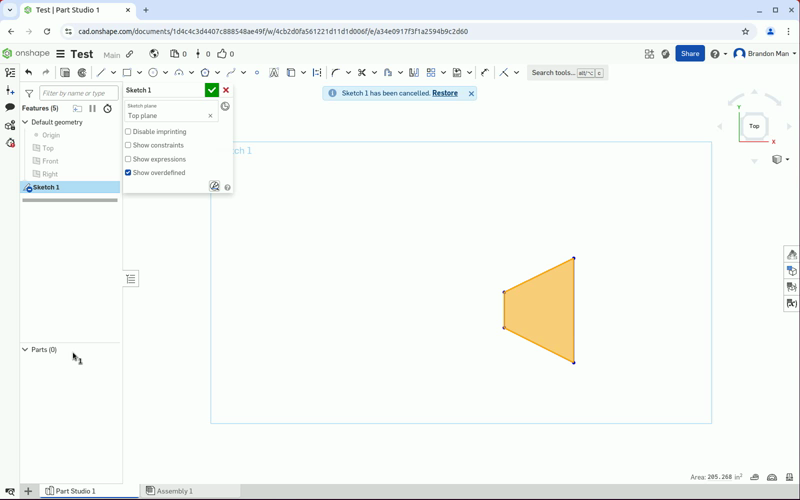
key(shift+y)
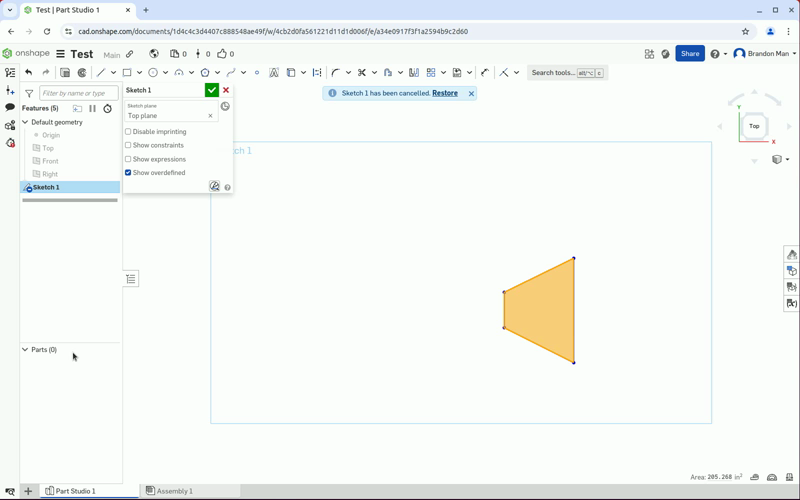
key(shift+e)
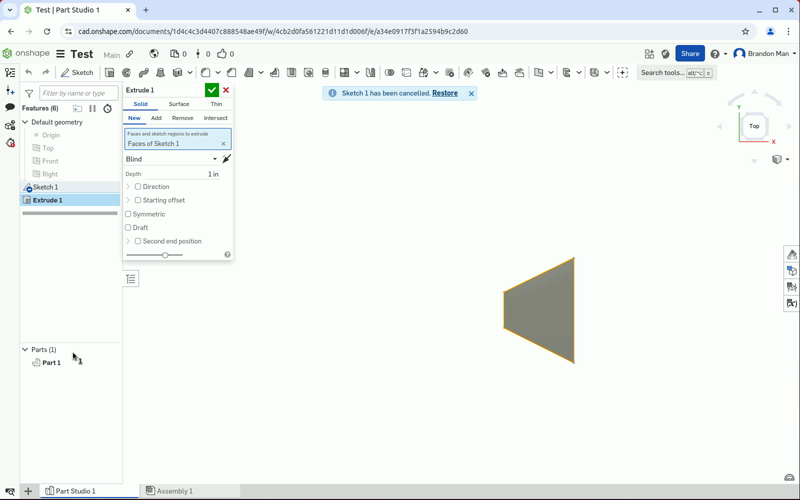
mouse_move(143, 106)
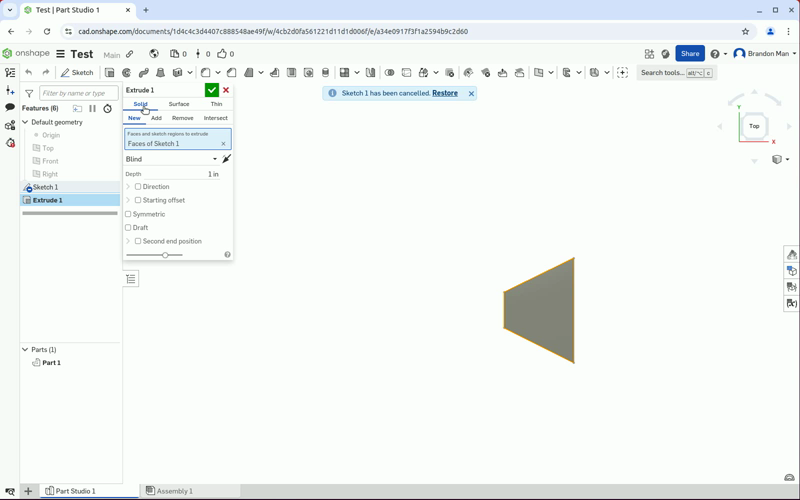
click(143, 106)
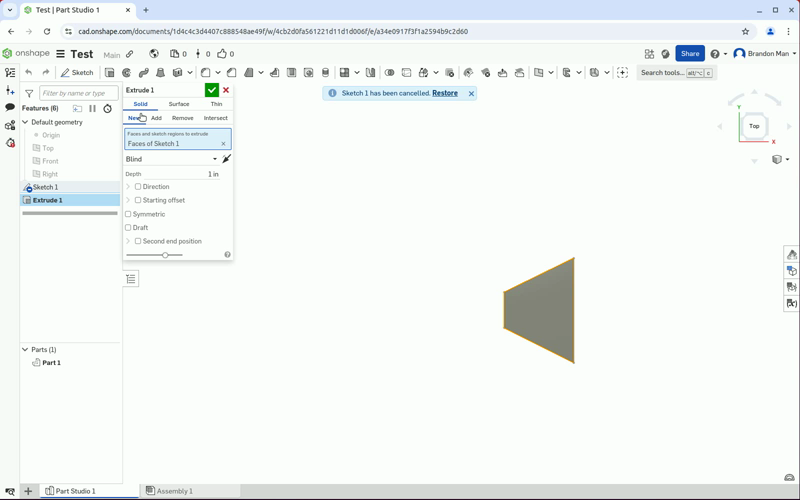
mouse_move(137, 120)
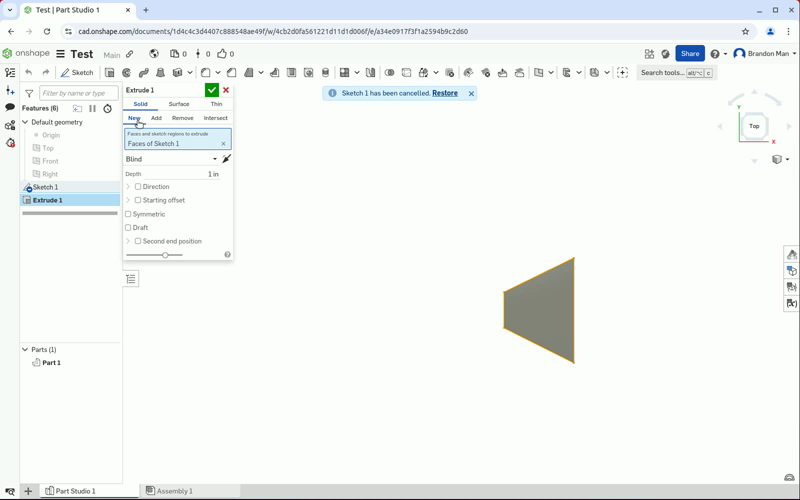
click(137, 120)
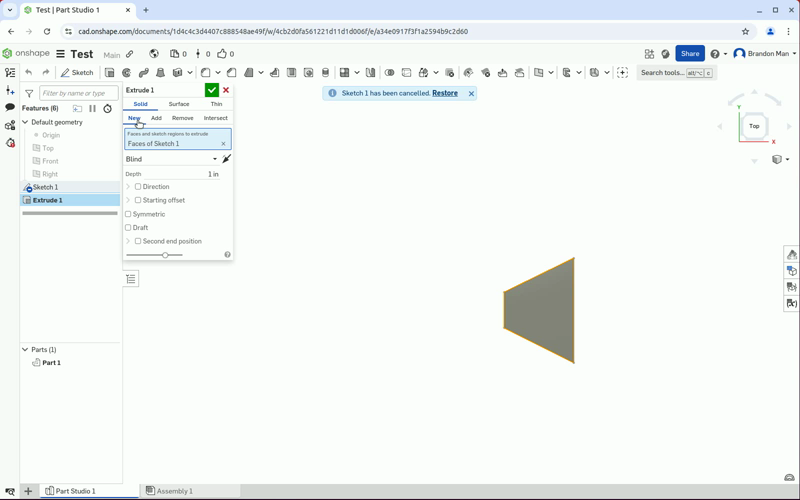
key(tab, 4)
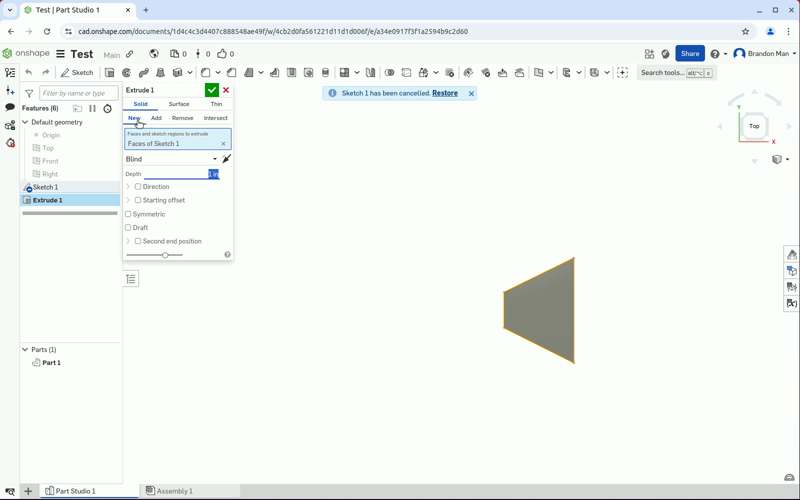
text(7.221)
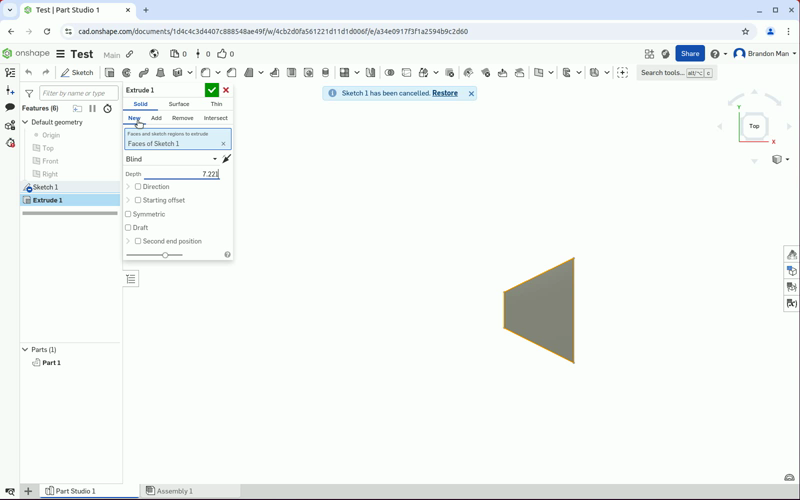
key(enter)
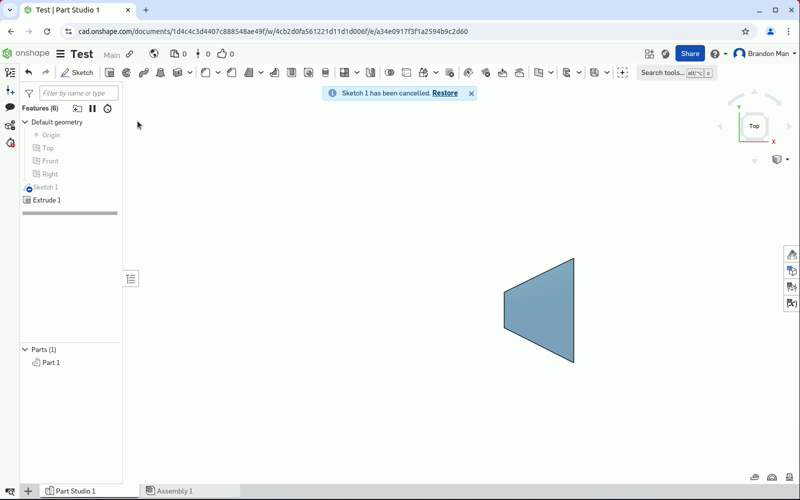
key(shift+h)
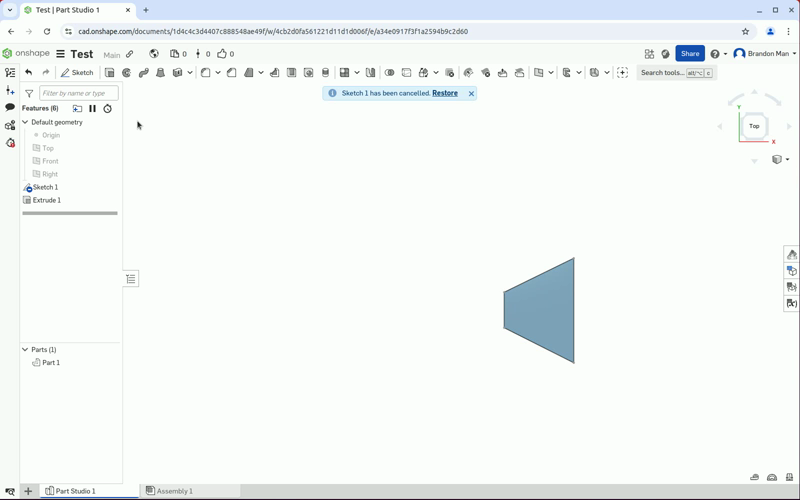
key(shift+h)
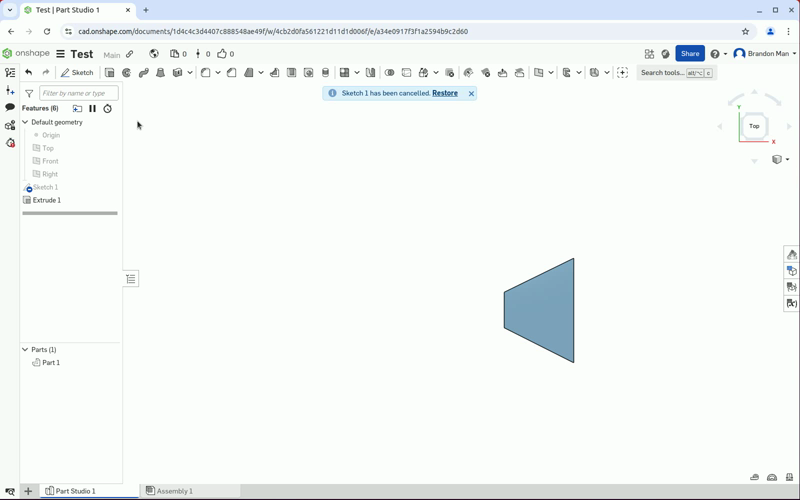
mouse_move(73, 189)
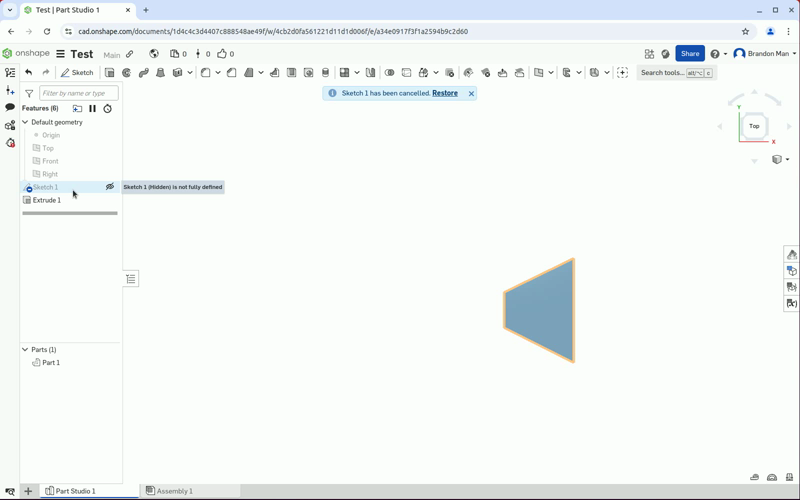
click(73, 189)
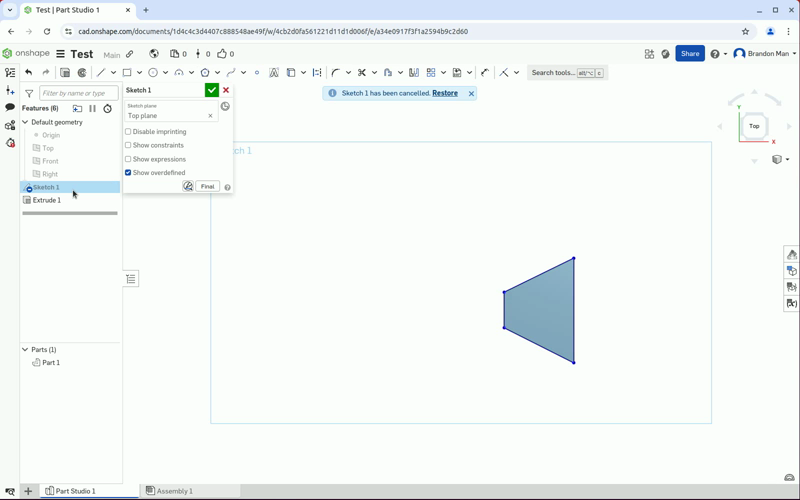
mouse_move(229, 92)
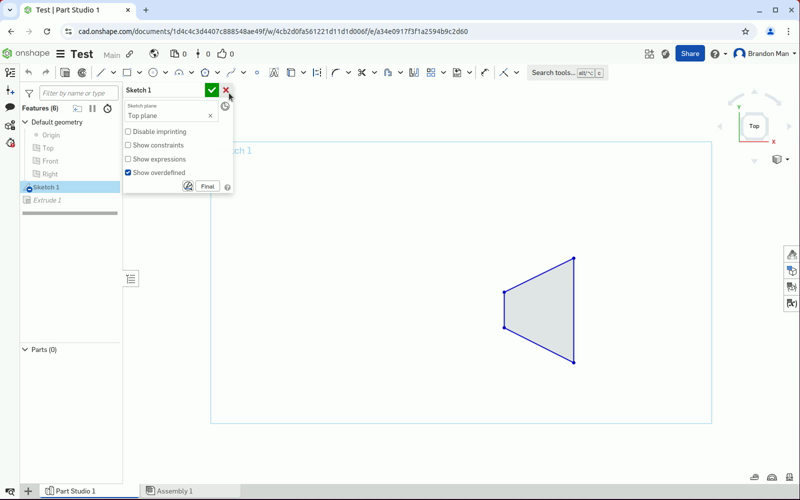
click(229, 92)
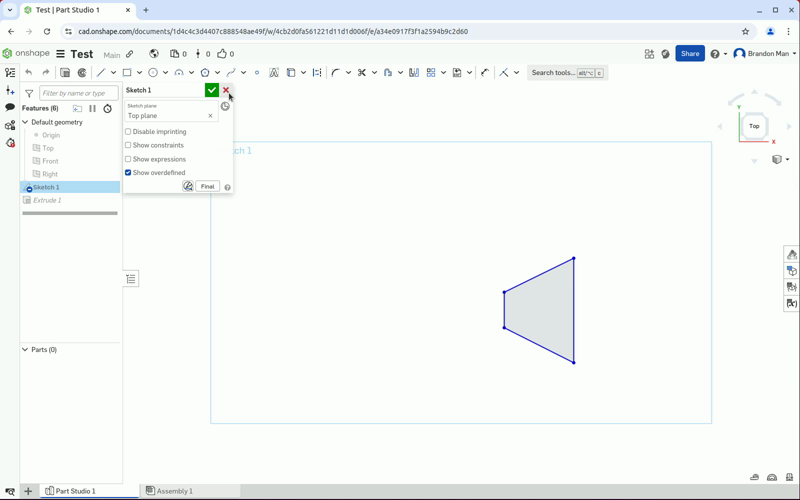
key(shift+s)
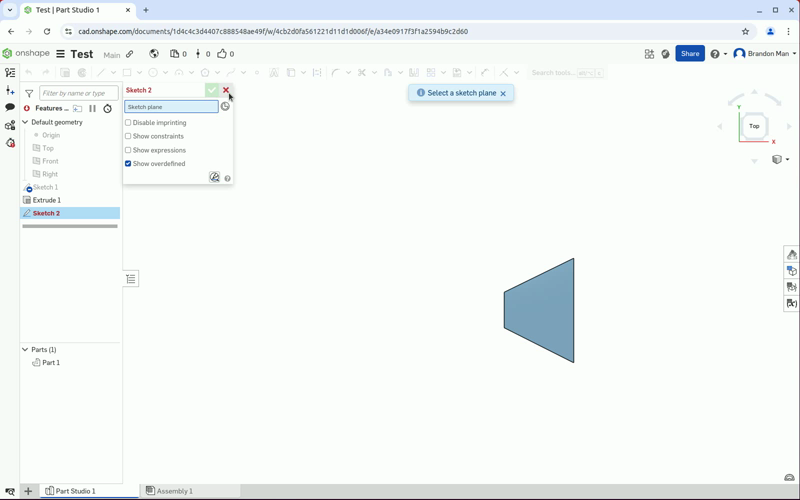
mouse_move(73, 150)
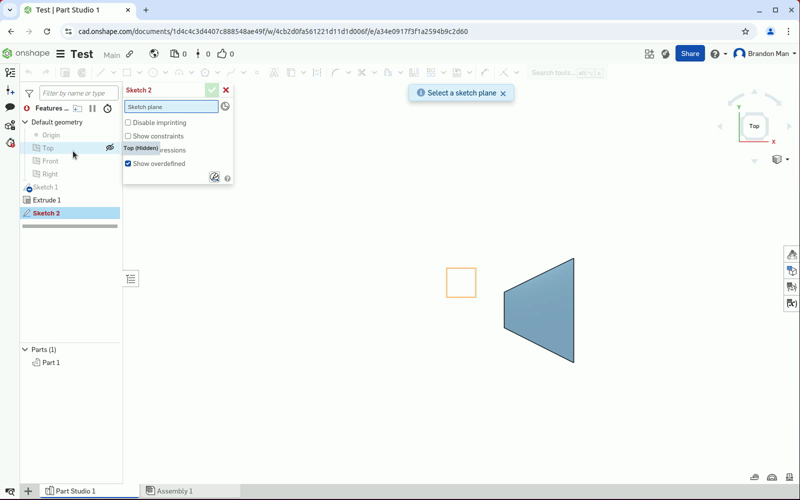
click(73, 150)
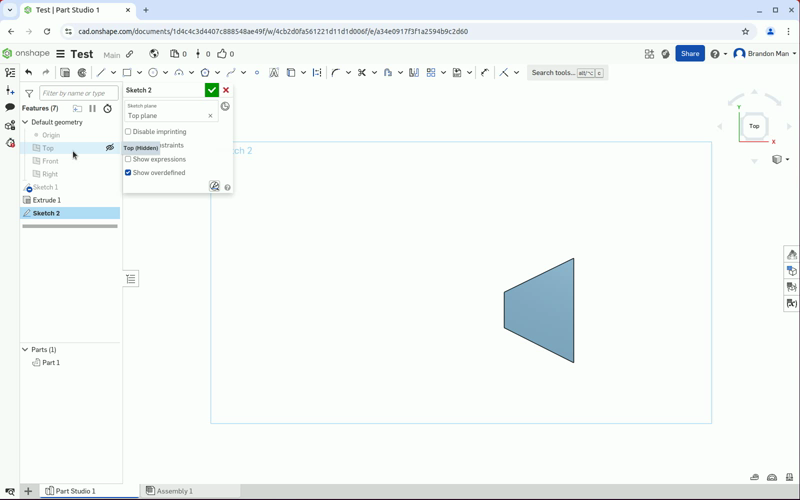
mouse_move(73, 352)
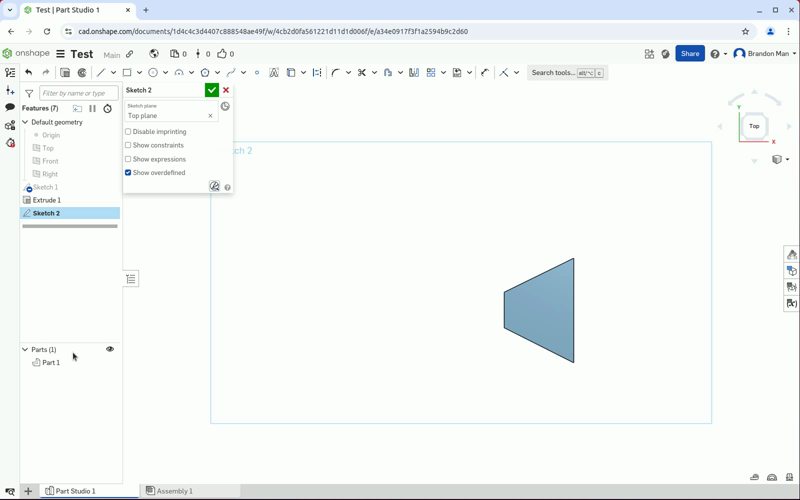
key(y)
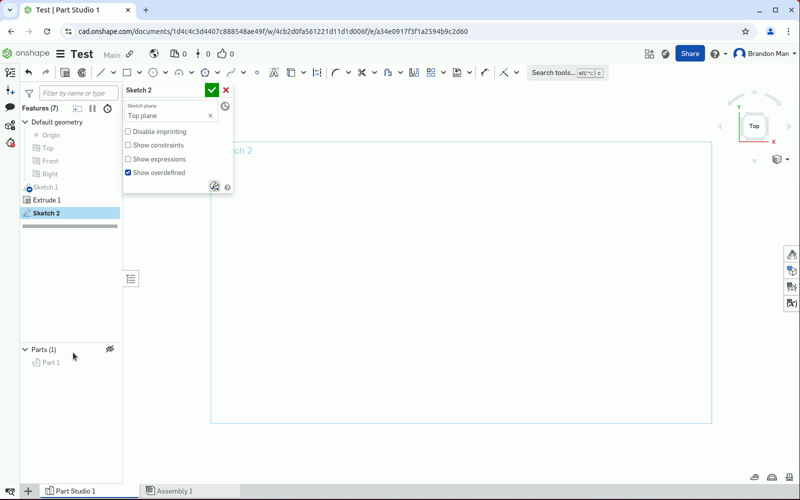
key(l)
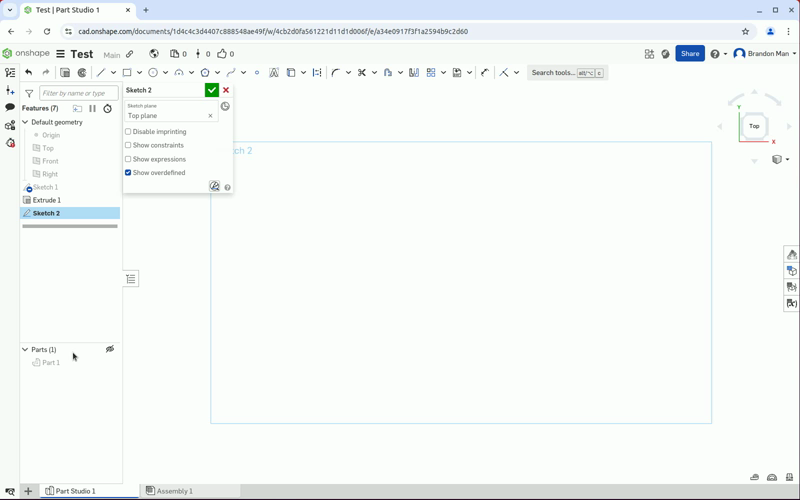
key_down(shift)
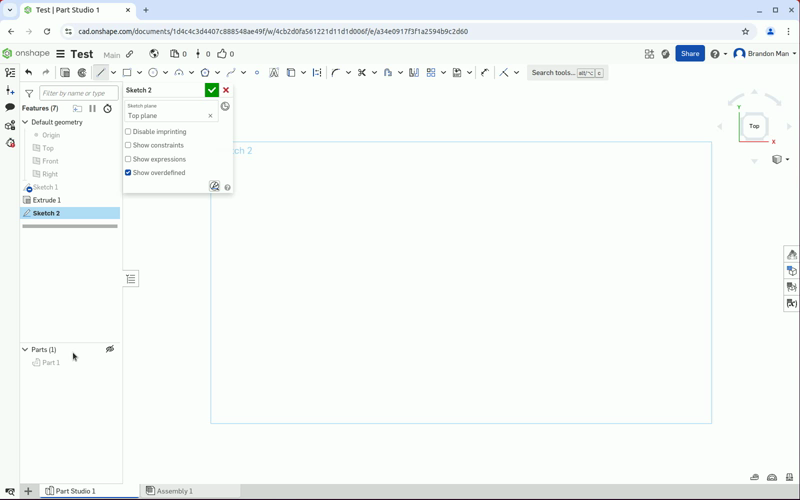
mouse_move(364, 361)
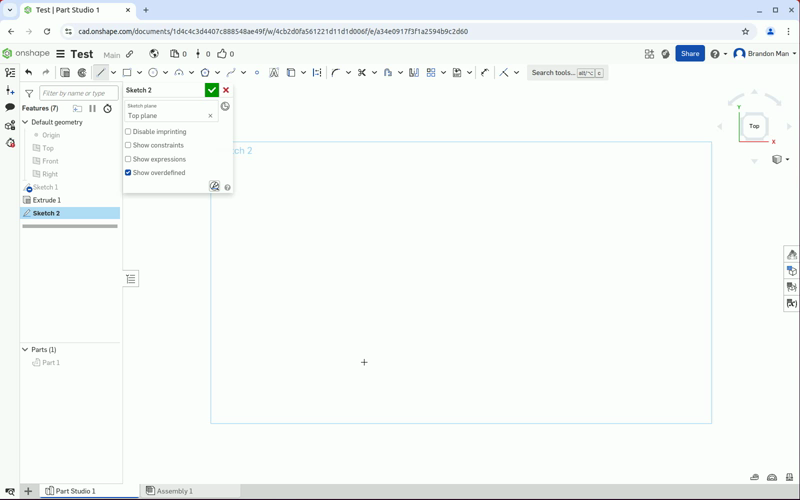
click(364, 361)
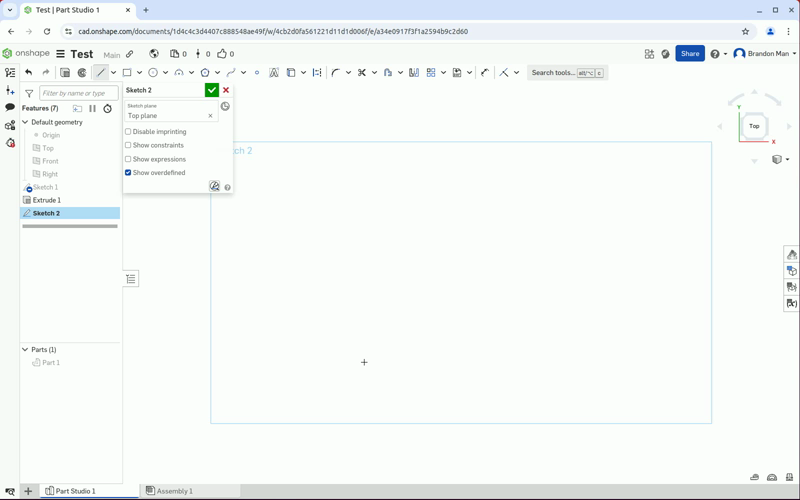
key_up(shift)
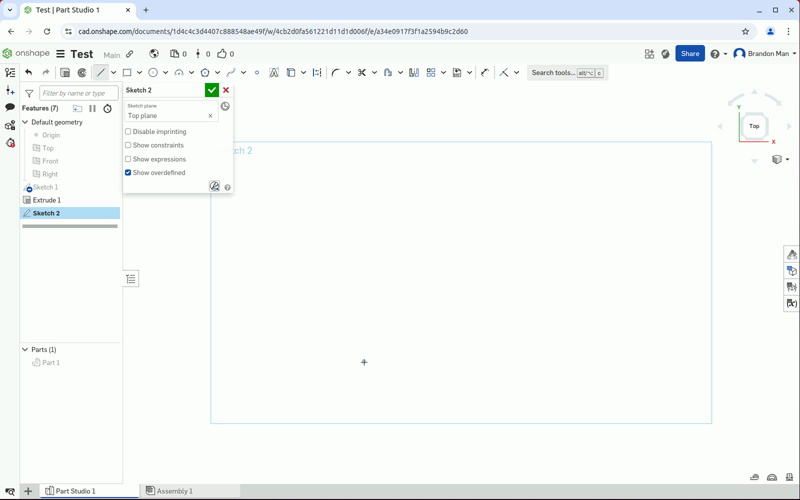
key_down(shift)
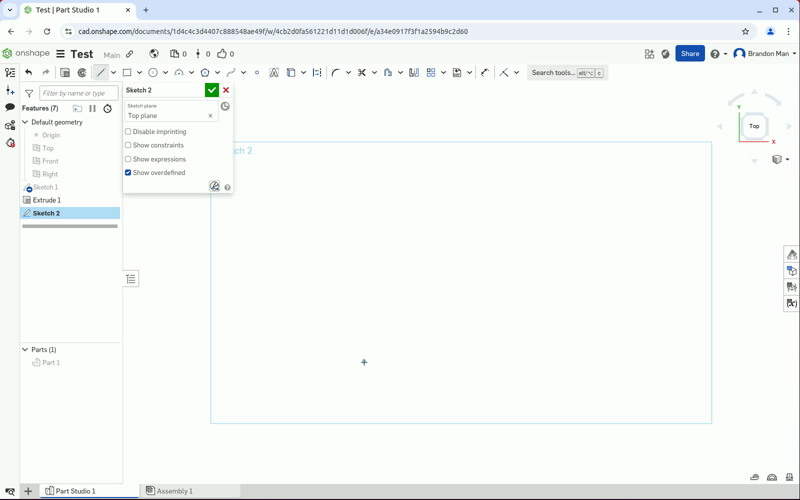
mouse_move(503, 361)
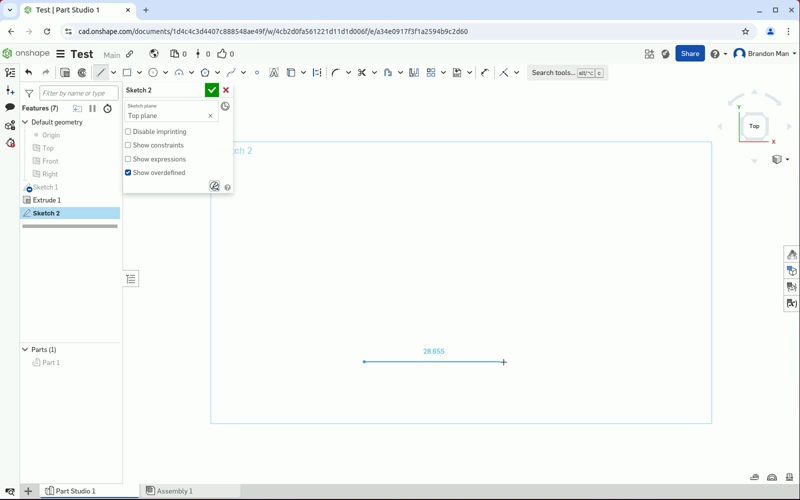
click(503, 361)
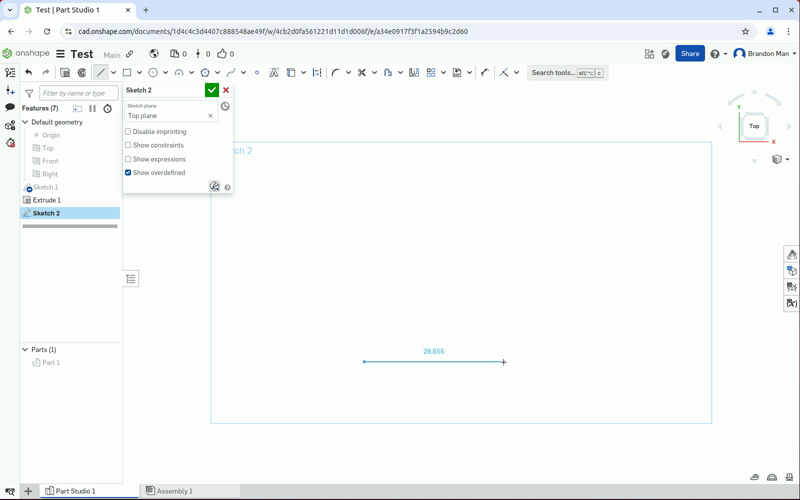
key_up(shift)
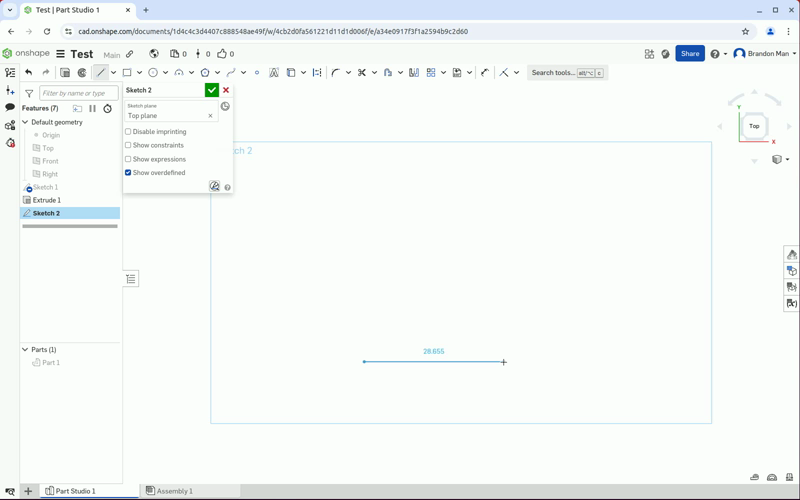
key_down(shift)
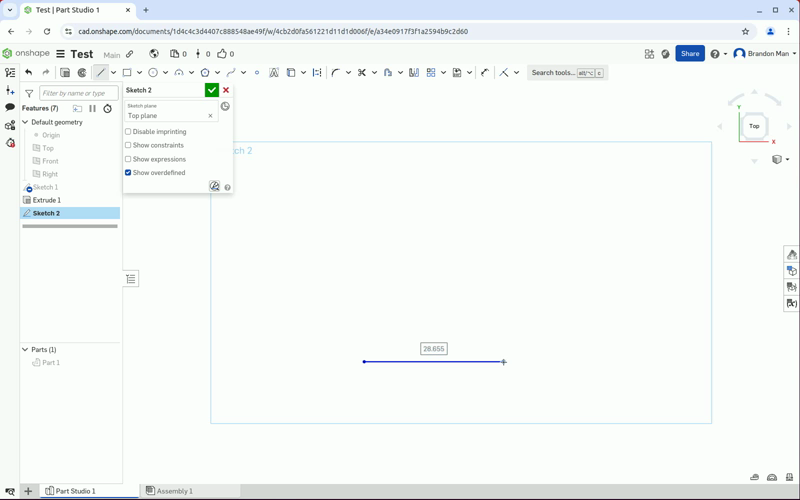
mouse_move(533, 361)
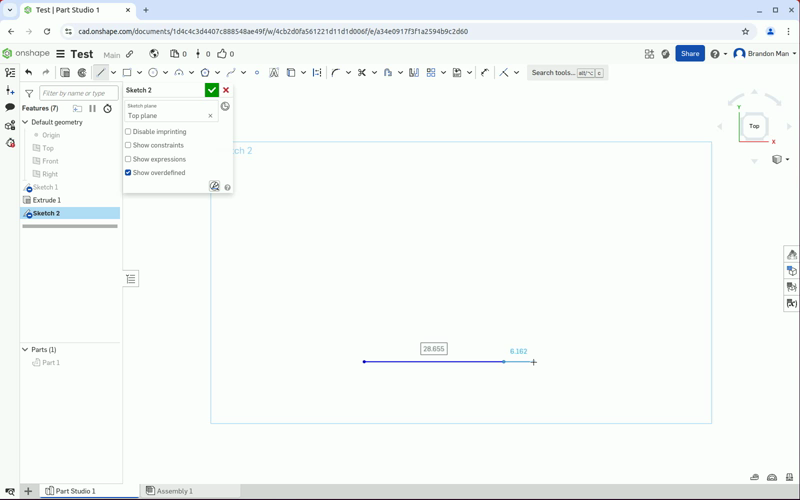
mouse_move(503, 326)
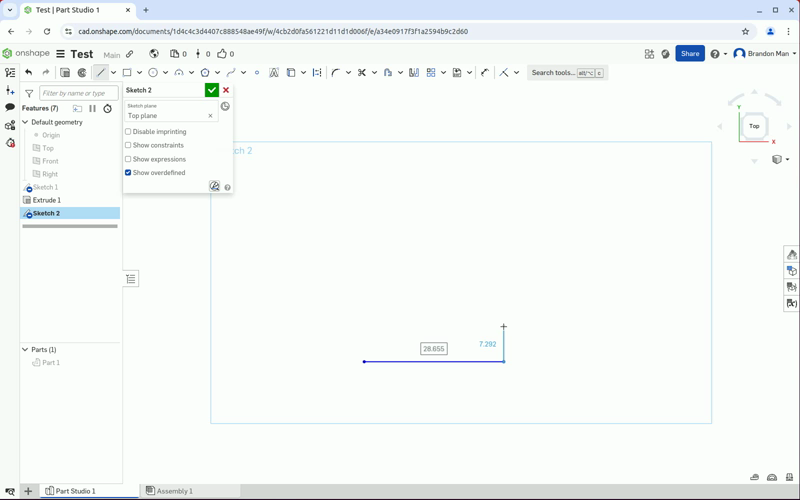
click(503, 326)
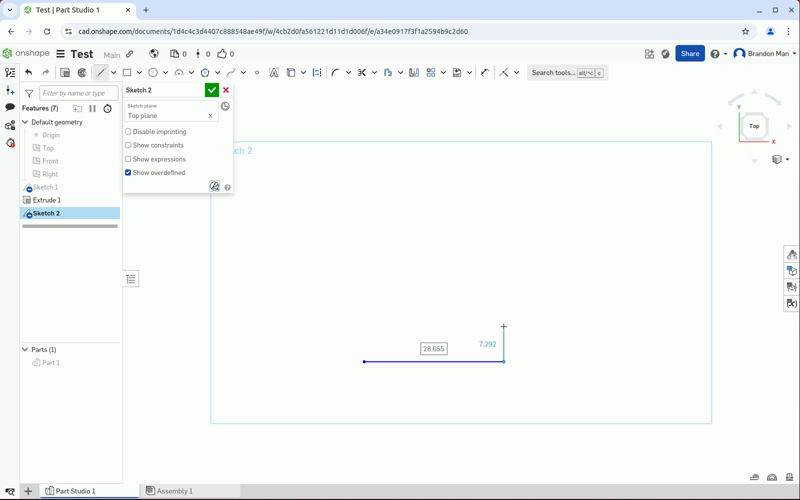
key_up(shift)
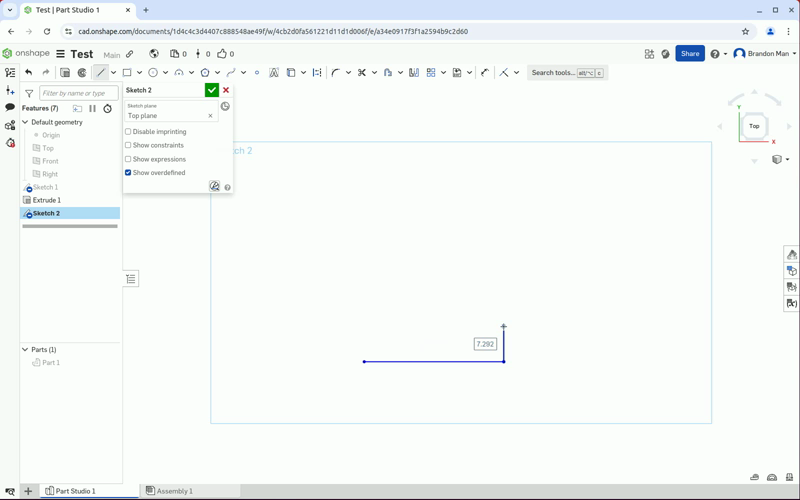
key_down(shift)
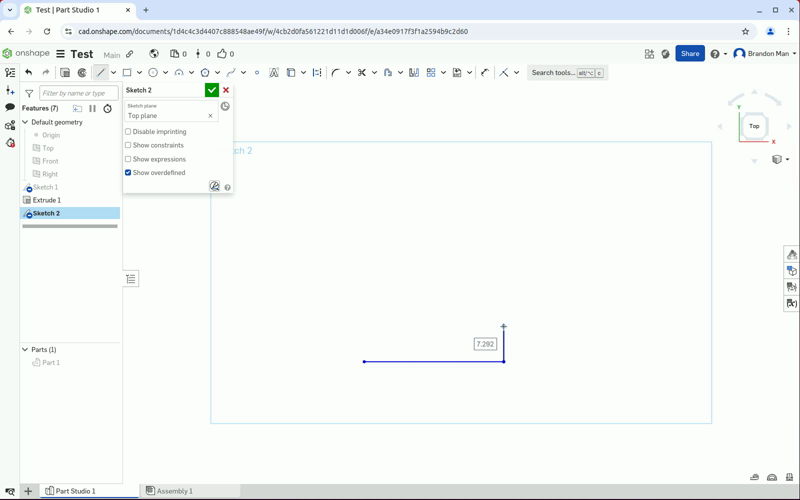
mouse_move(533, 326)
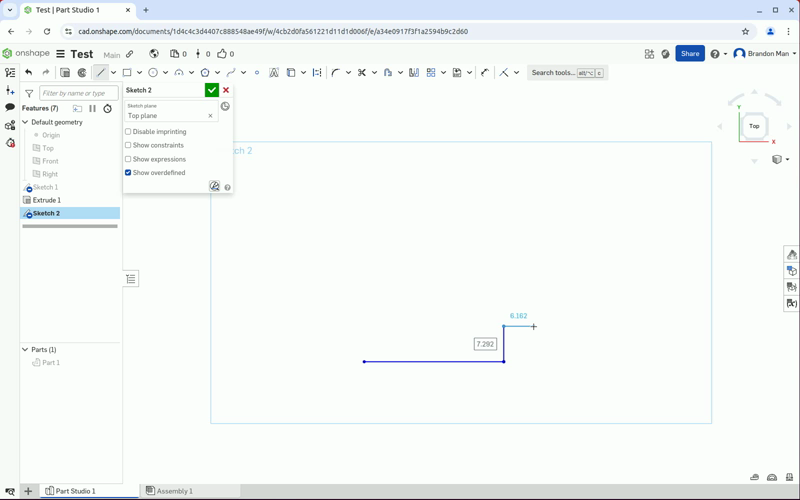
mouse_move(503, 291)
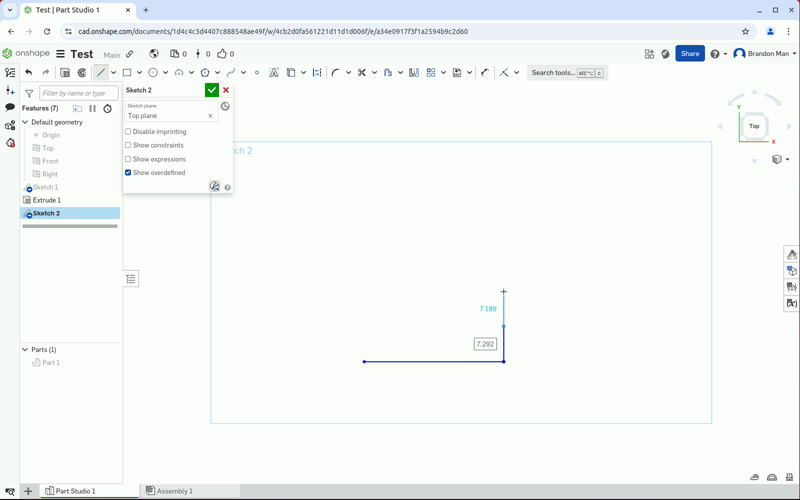
click(503, 291)
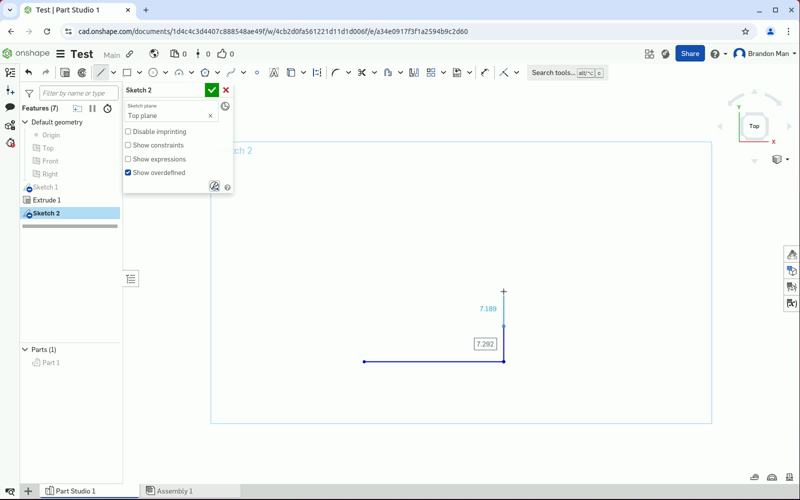
key_up(shift)
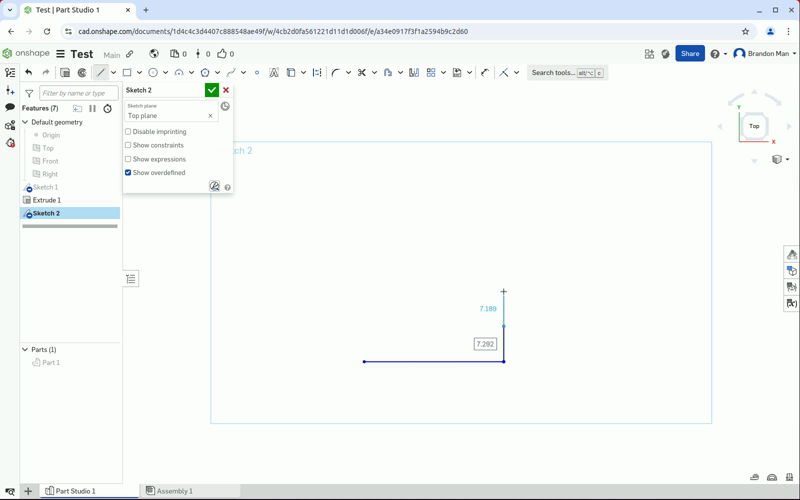
key_down(shift)
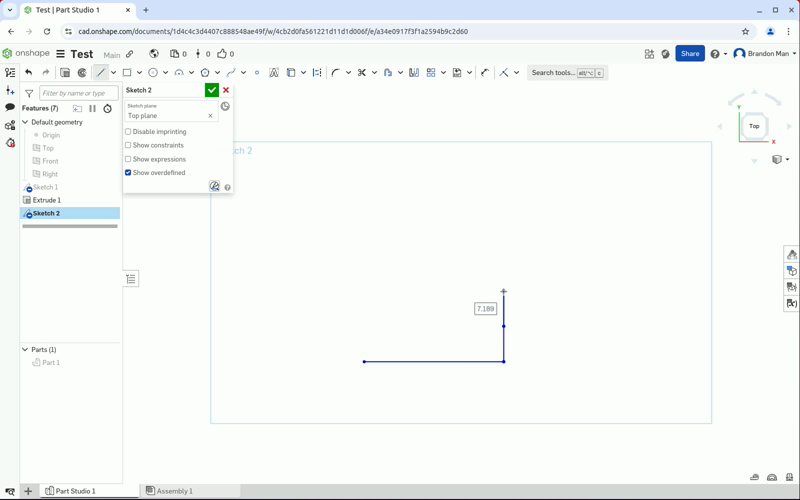
mouse_move(533, 291)
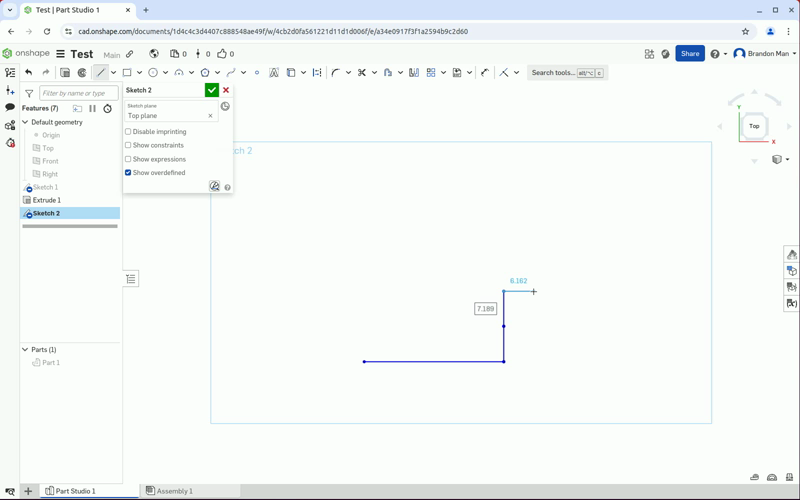
mouse_move(503, 257)
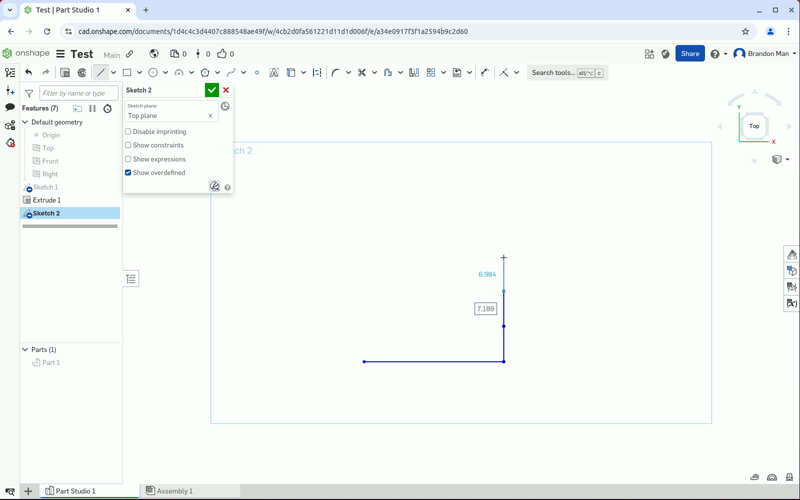
click(503, 257)
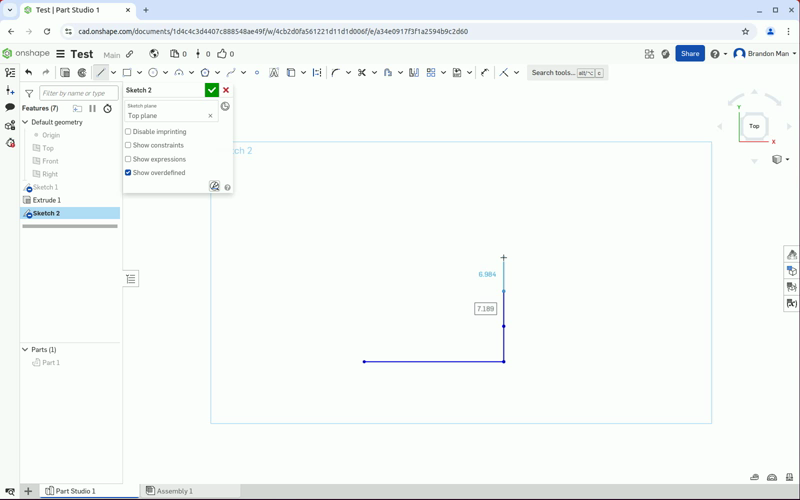
key_up(shift)
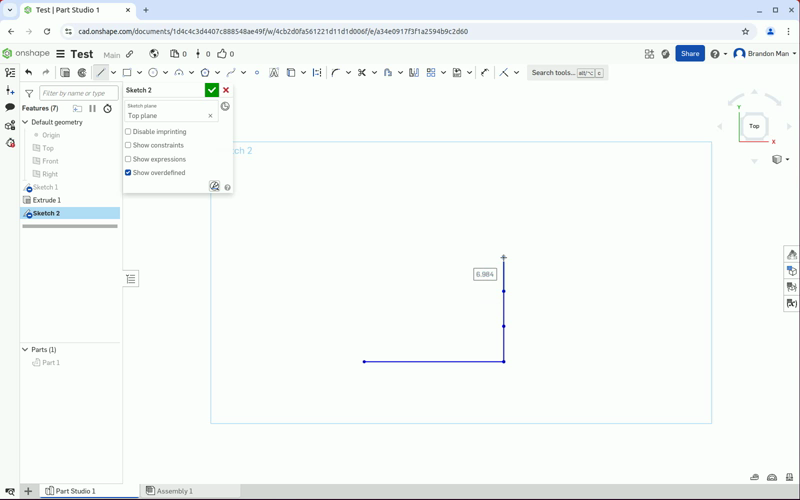
key_down(shift)
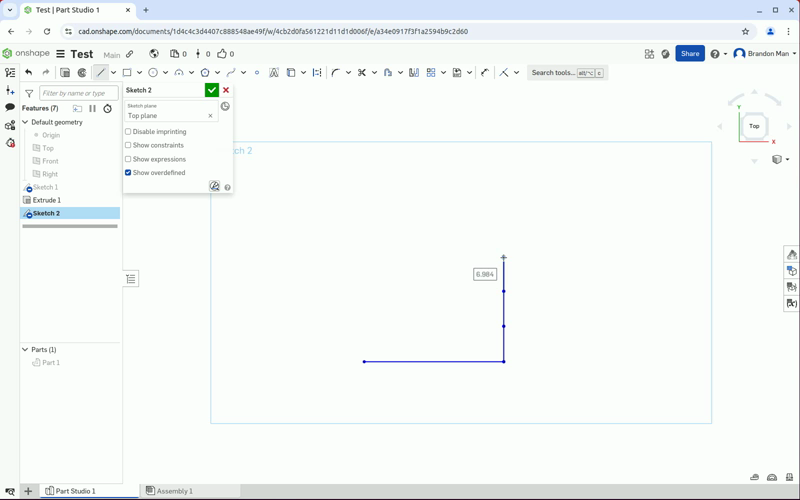
mouse_move(364, 257)
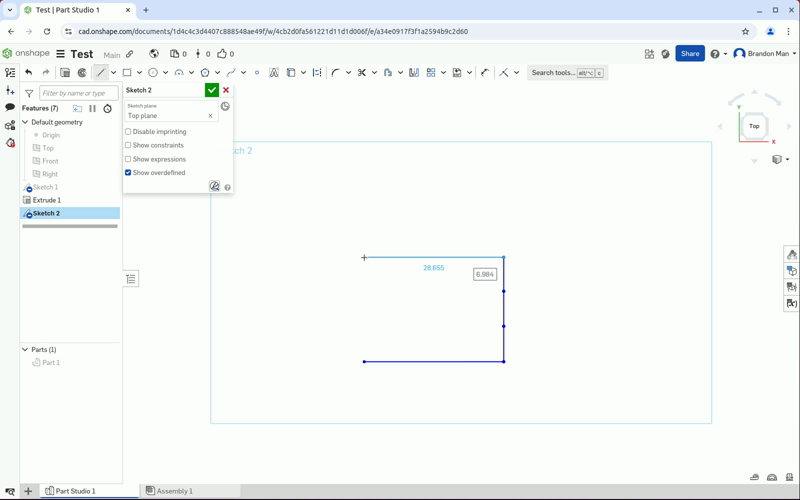
click(364, 257)
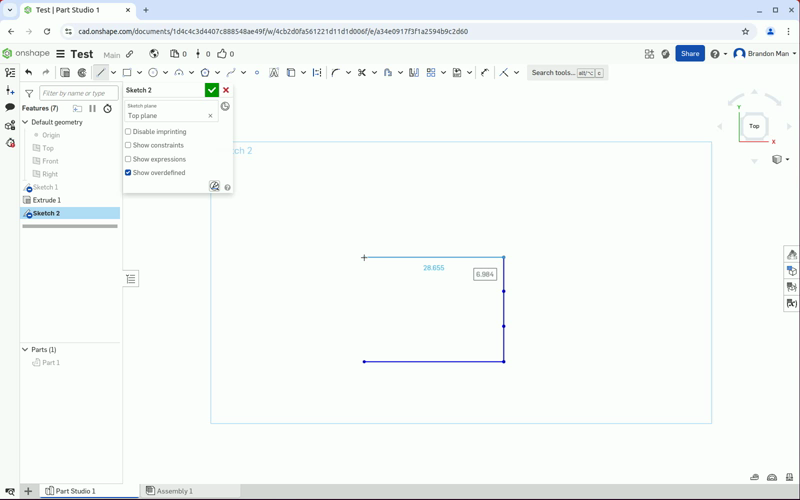
key_up(shift)
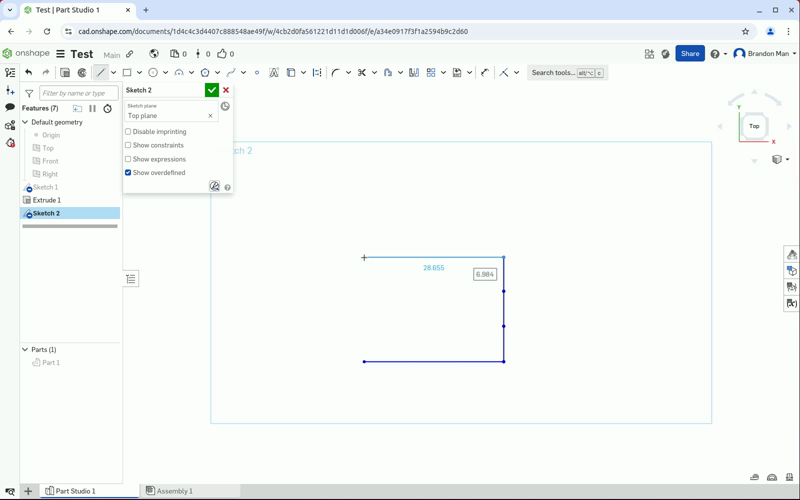
key_down(shift)
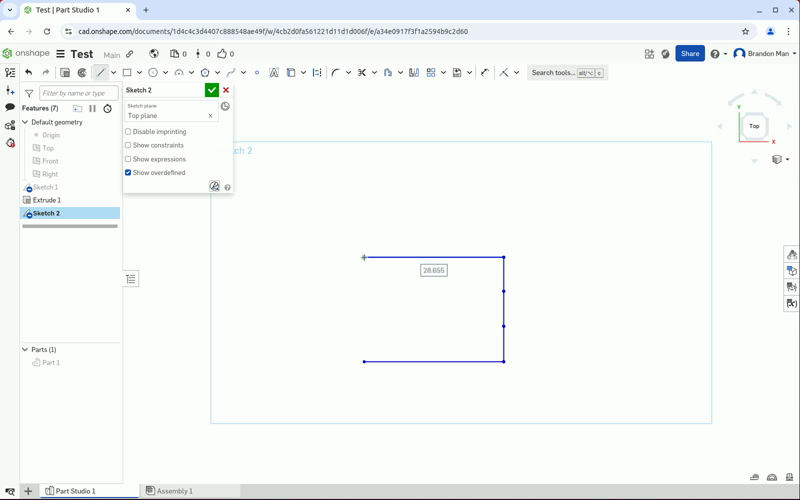
mouse_move(364, 361)
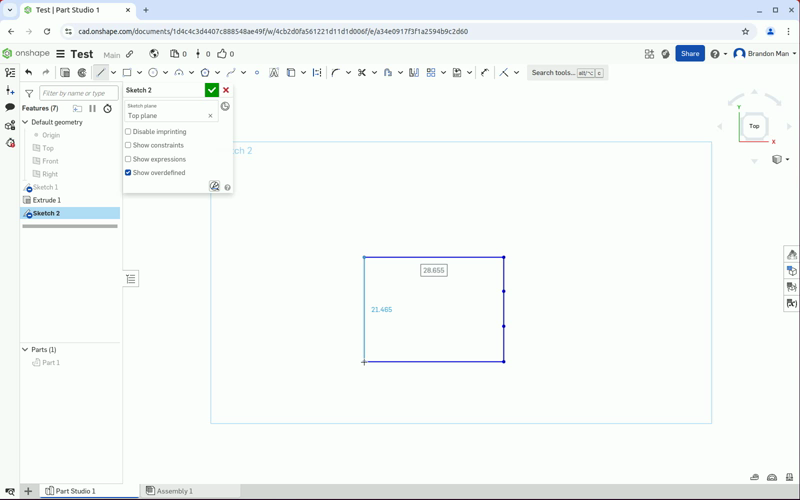
key_up(shift)
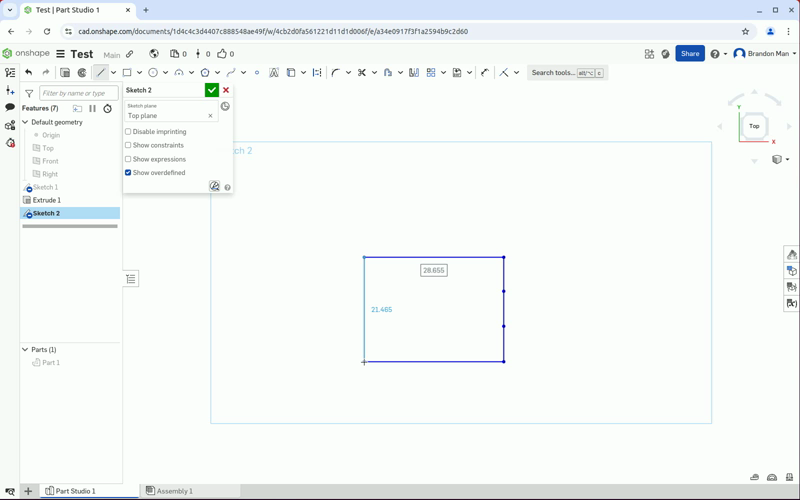
click(364, 361)
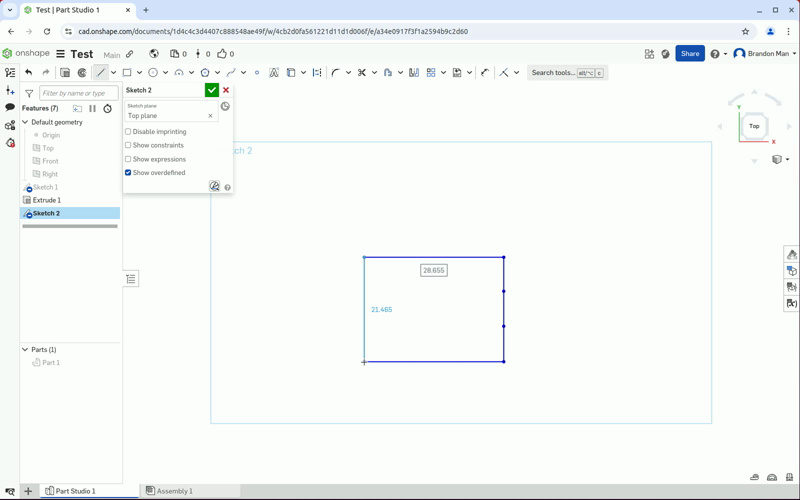
key(esc)
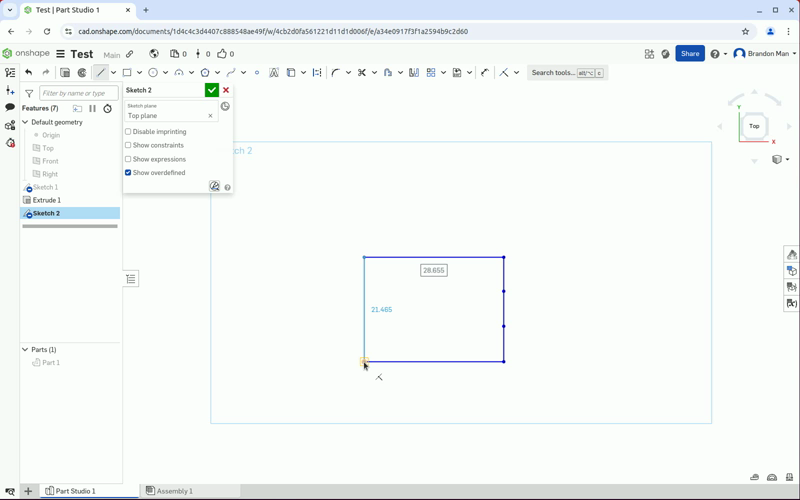
mouse_move(465, 307)
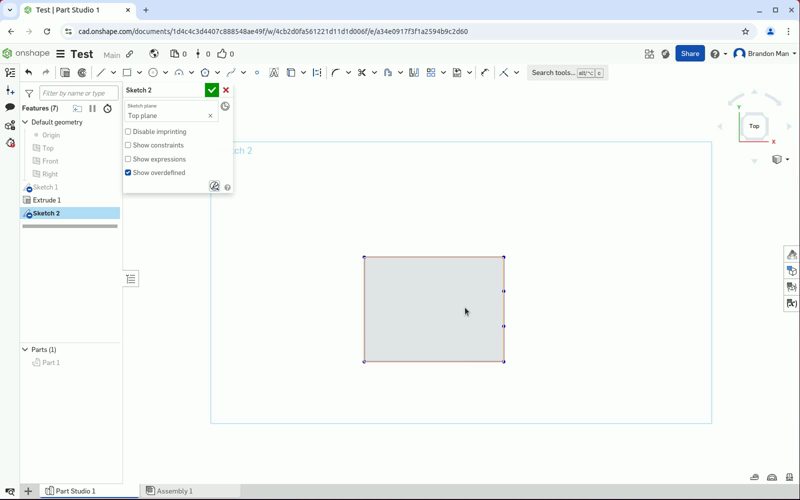
click(465, 307)
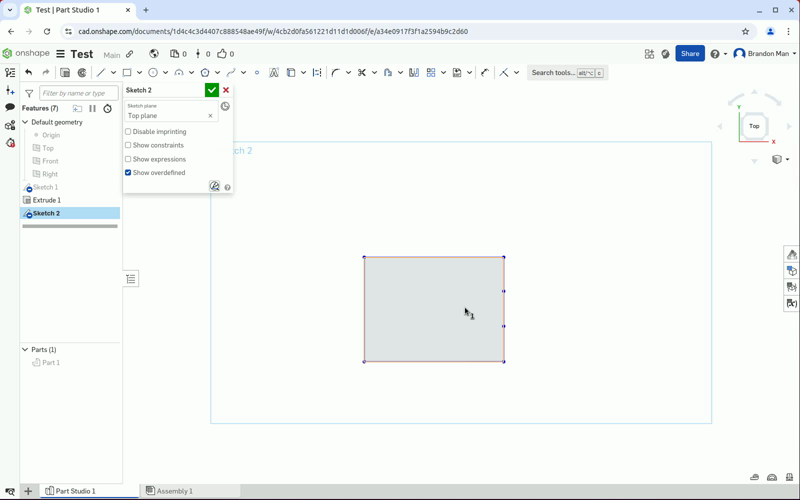
mouse_move(73, 352)
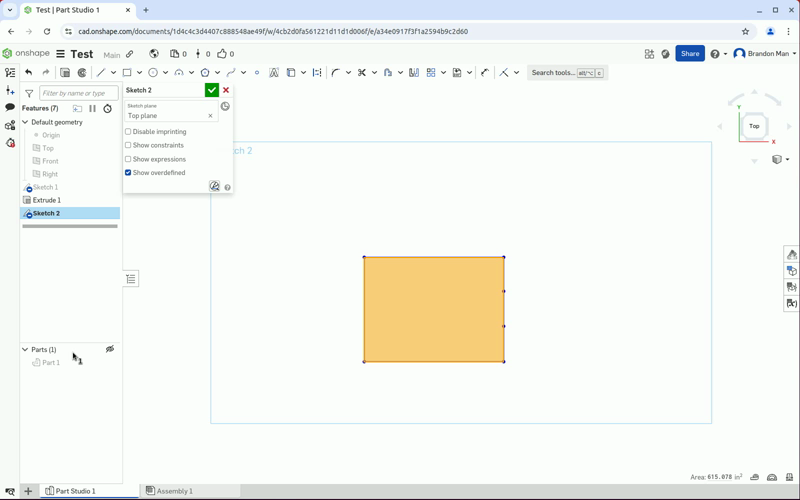
key(shift+y)
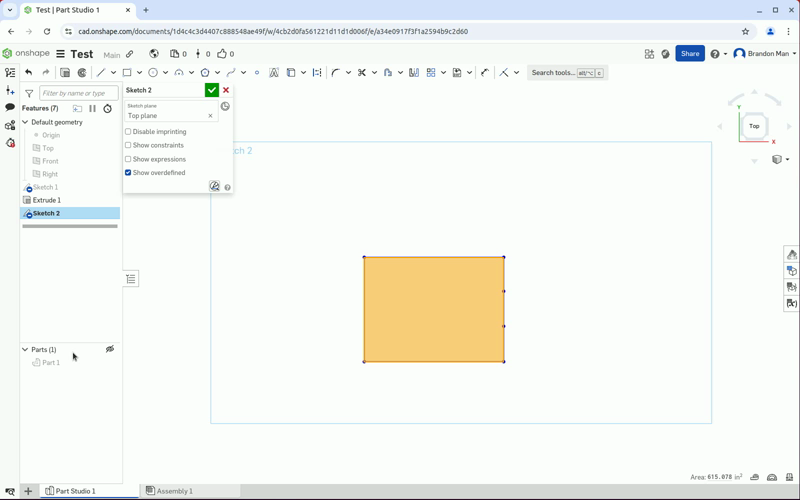
key(shift+e)
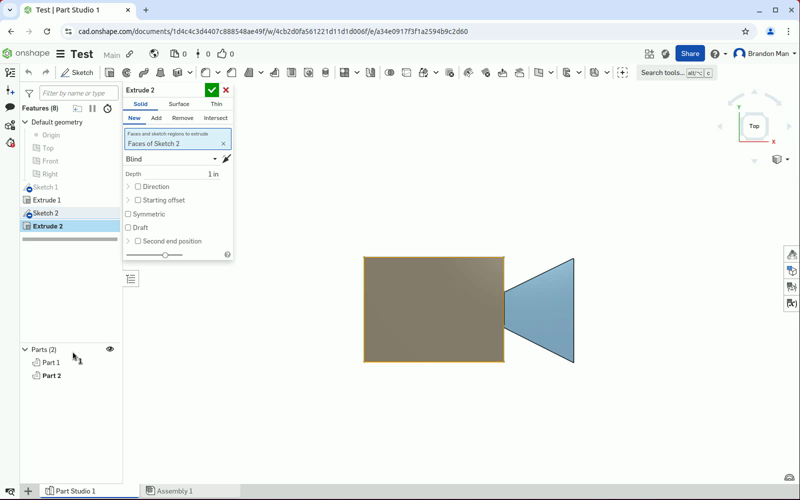
mouse_move(143, 106)
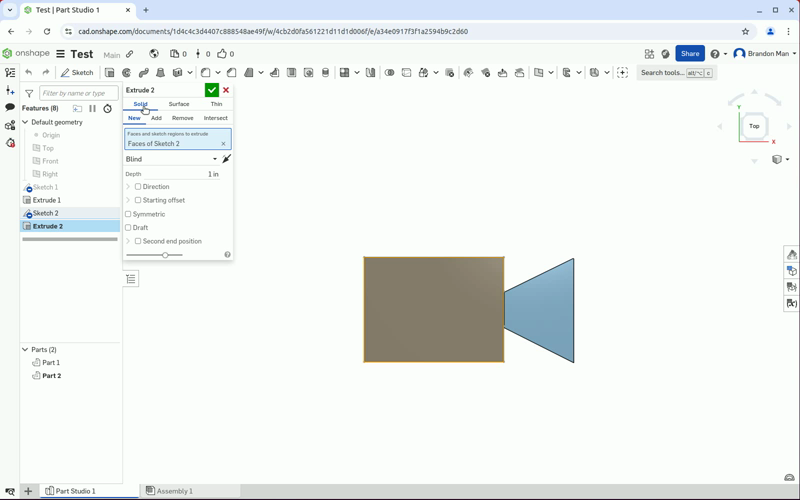
click(143, 106)
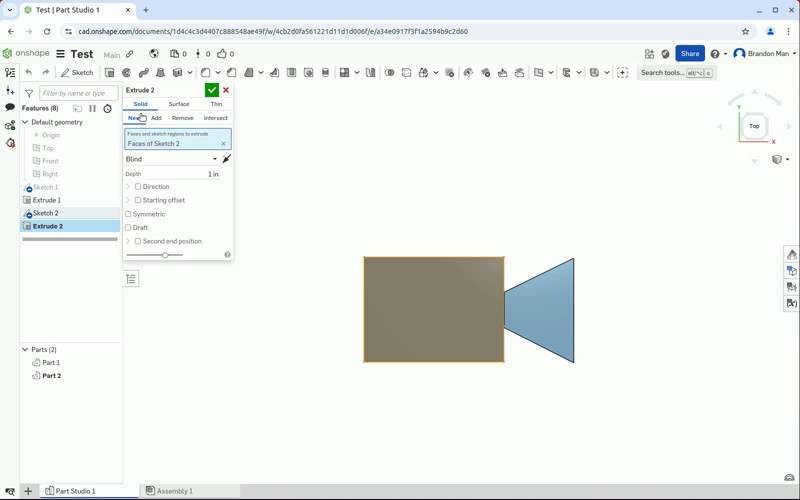
mouse_move(137, 120)
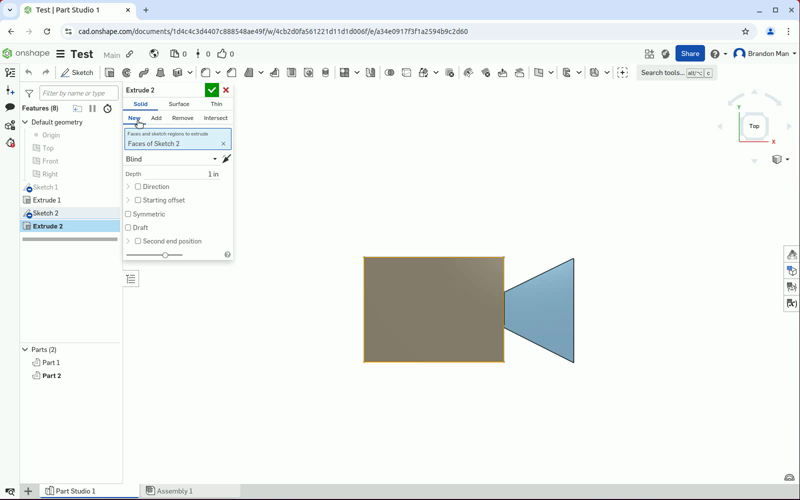
click(137, 120)
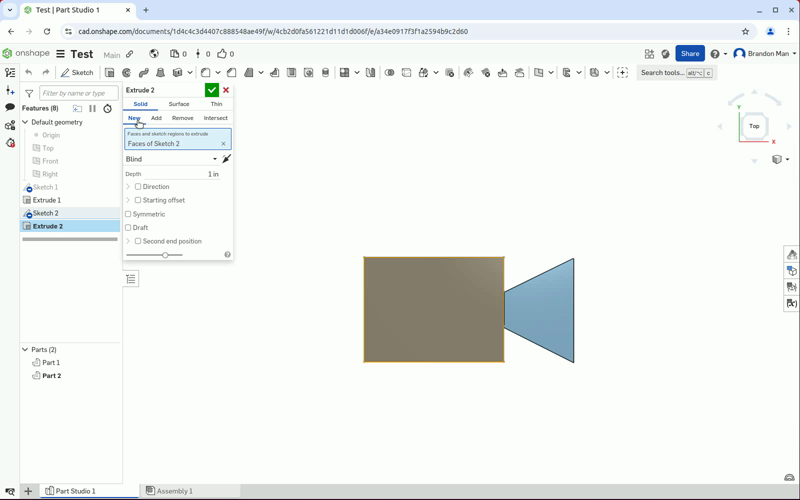
key(tab, 4)
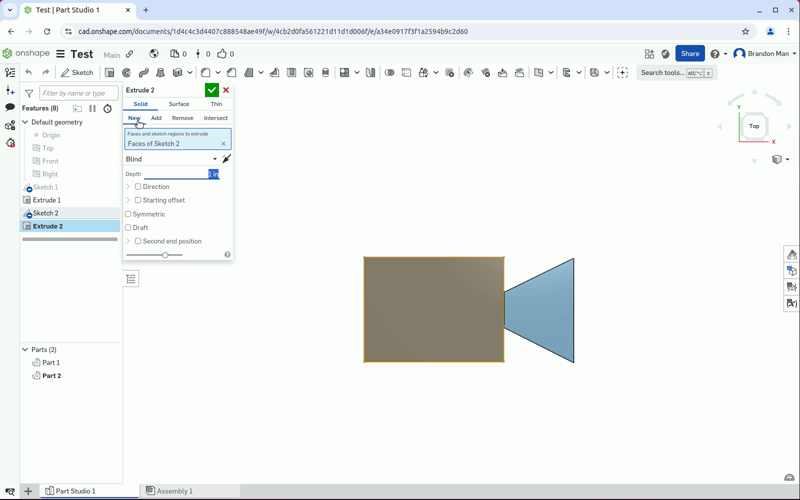
text(14.202)
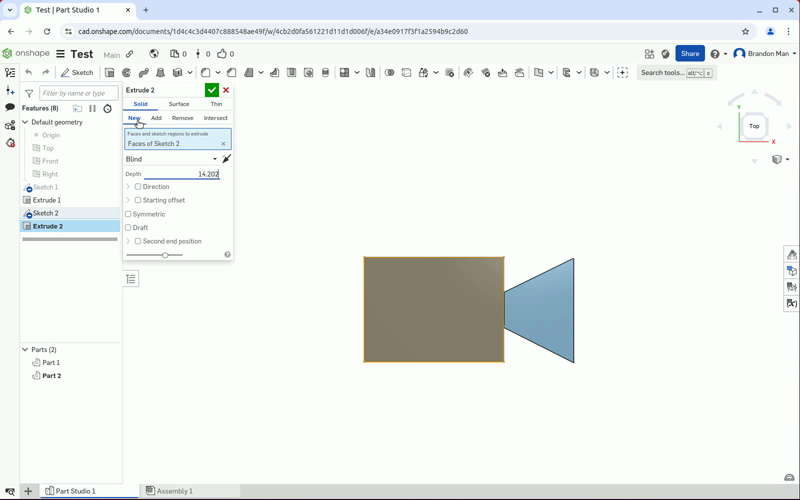
key(enter)
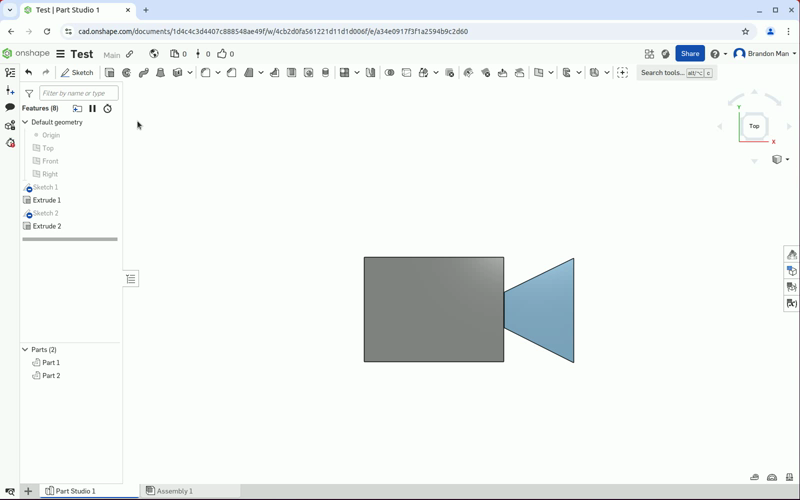
key(shift+h)
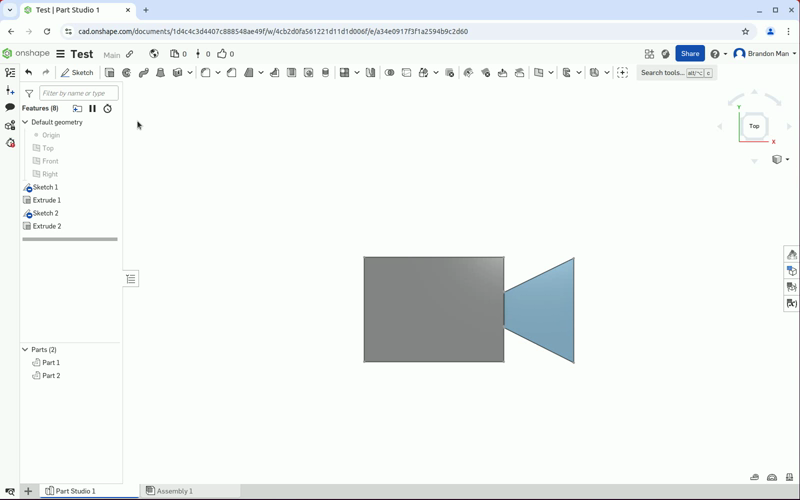
key(shift+h)
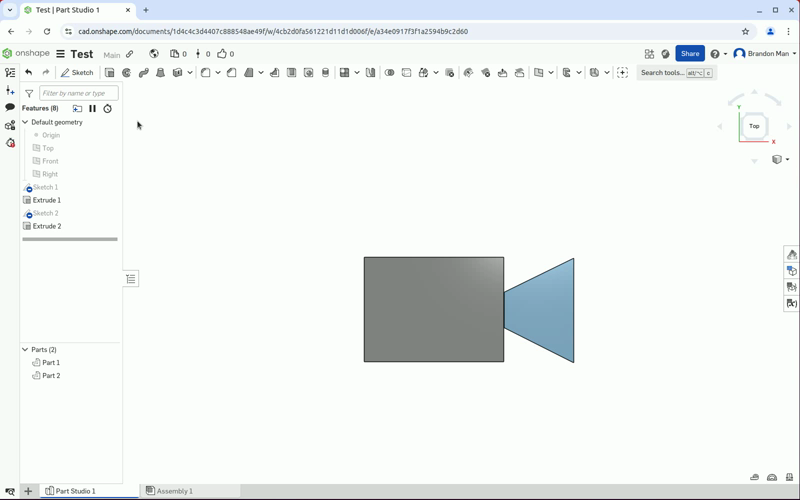
mouse_move(73, 189)
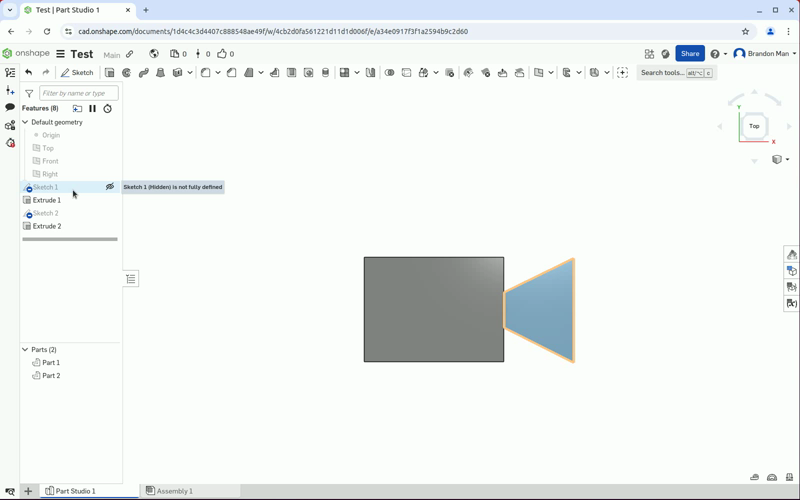
click(73, 189)
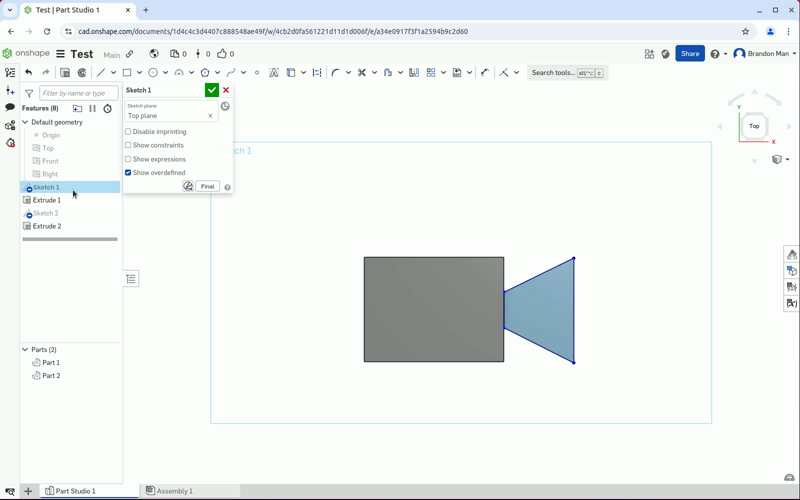
mouse_move(229, 92)
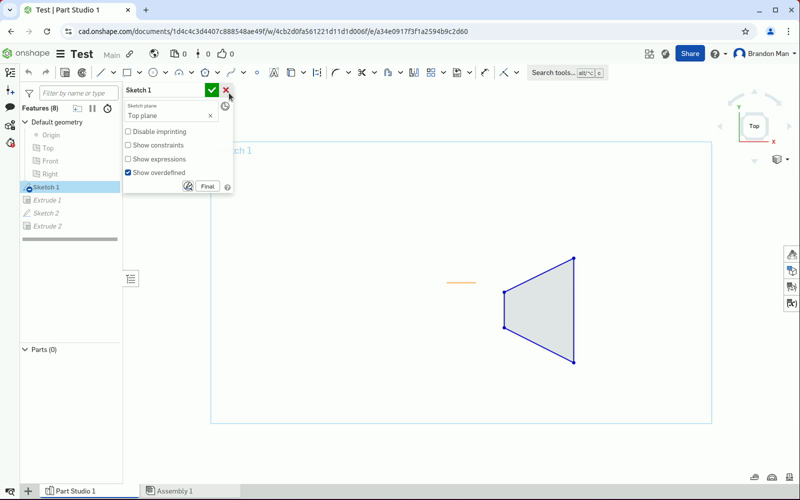
click(229, 92)
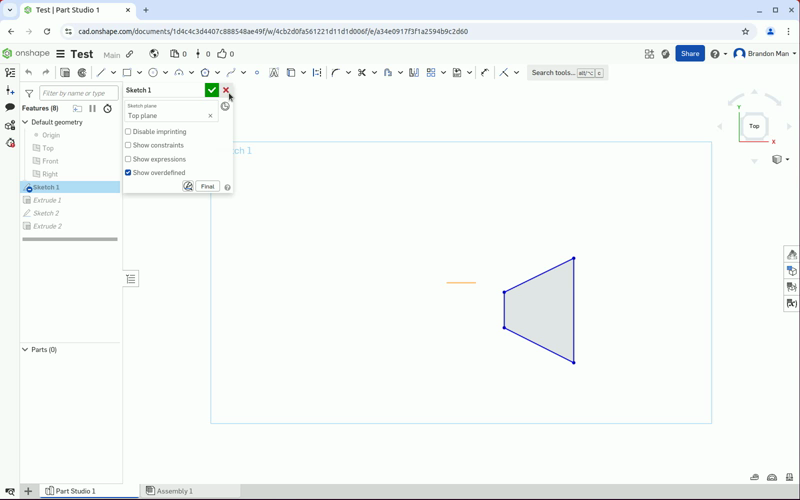
key(shift+s)
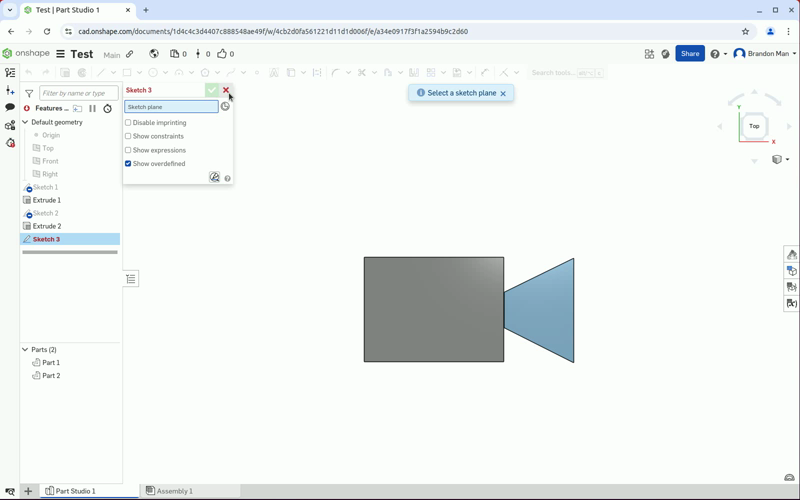
mouse_move(73, 150)
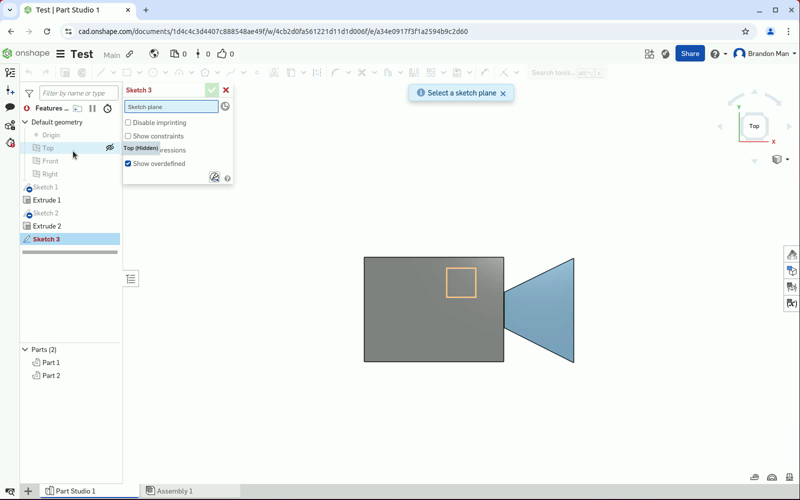
click(73, 150)
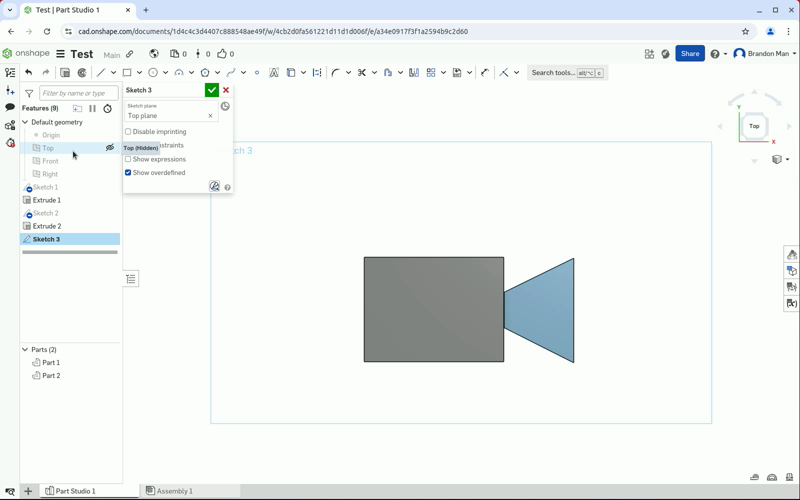
mouse_move(73, 352)
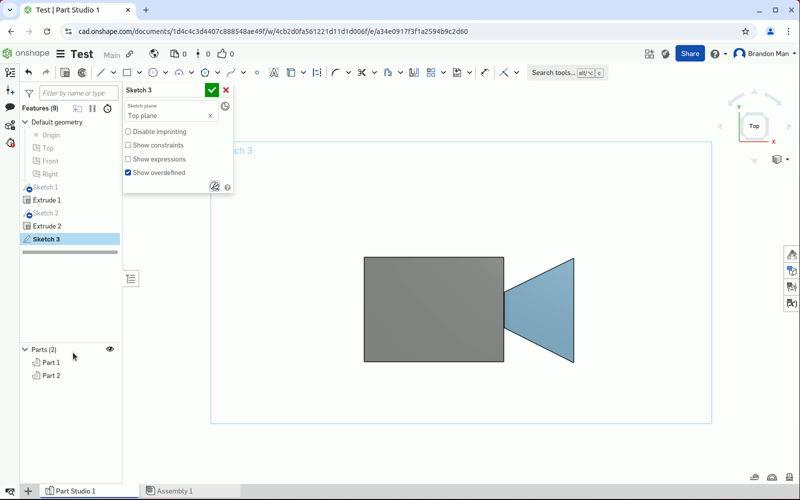
key(y)
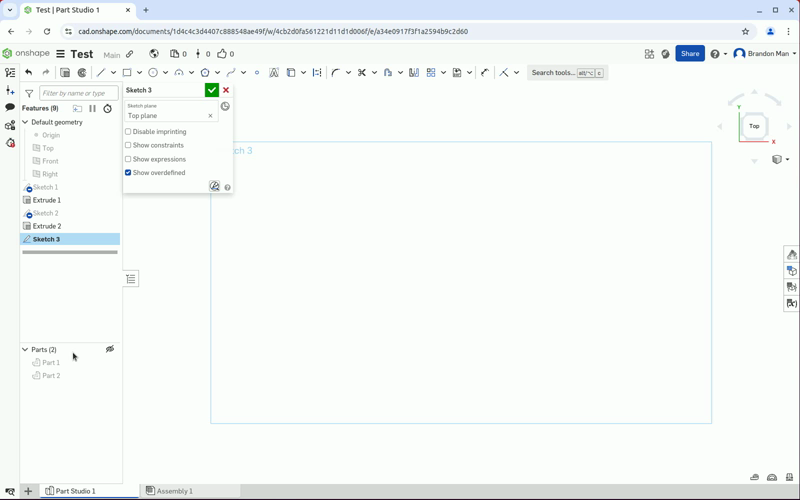
key(l)
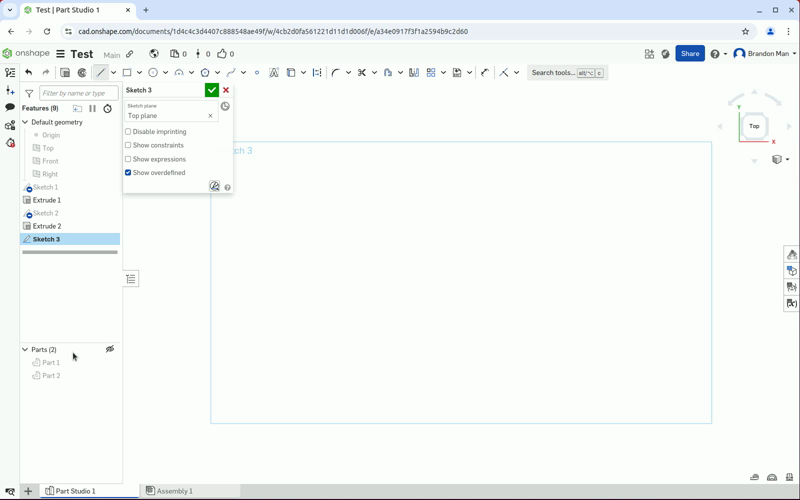
key_down(shift)
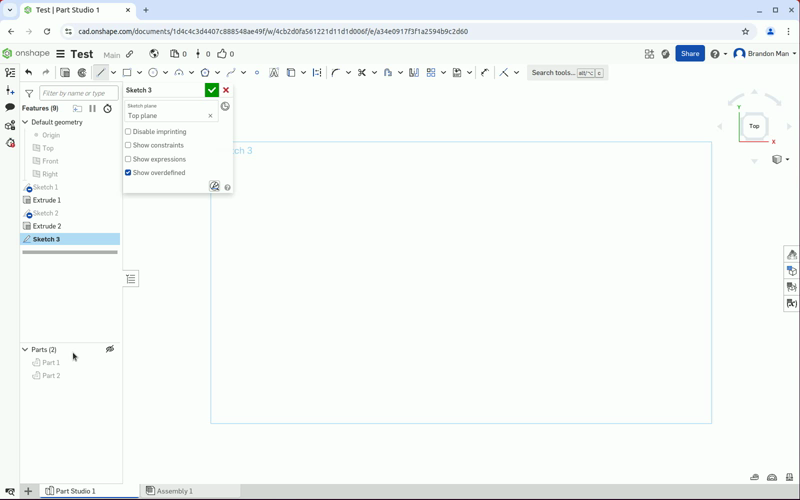
mouse_move(504, 327)
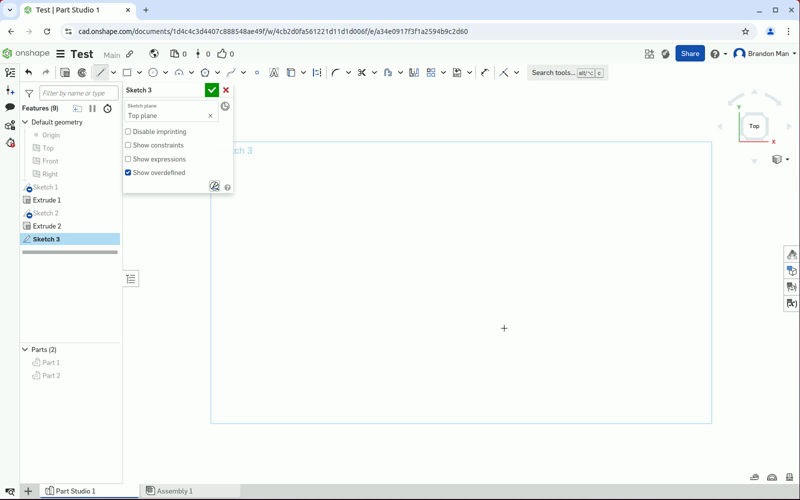
click(504, 327)
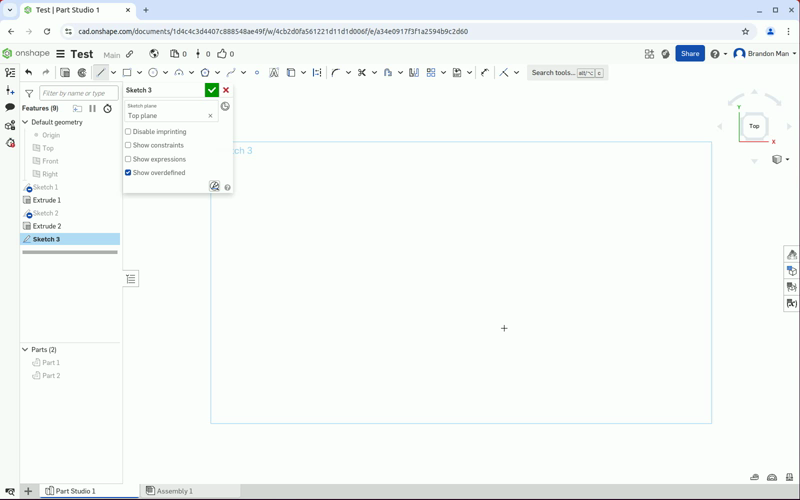
key_up(shift)
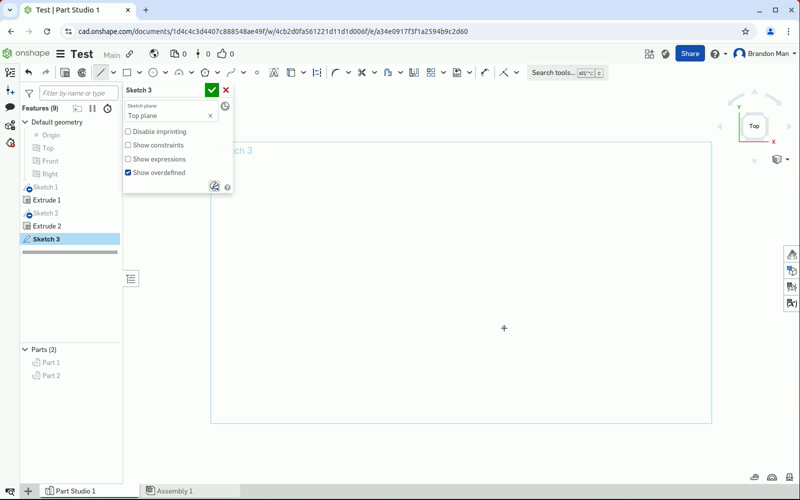
key_down(shift)
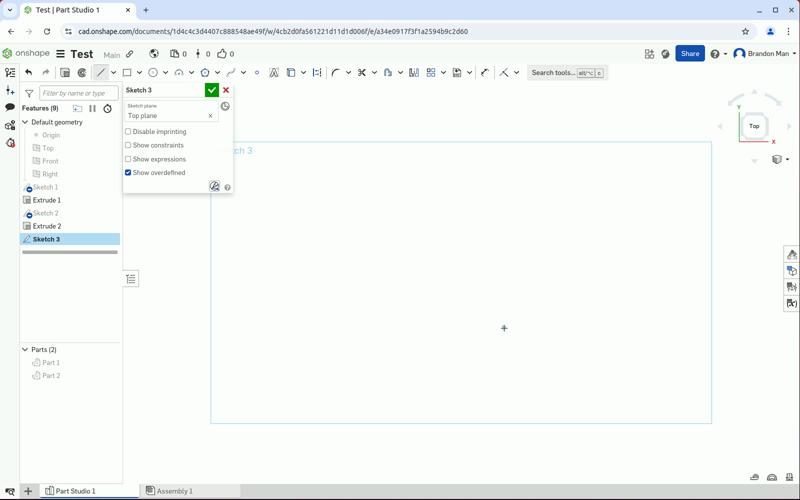
mouse_move(573, 362)
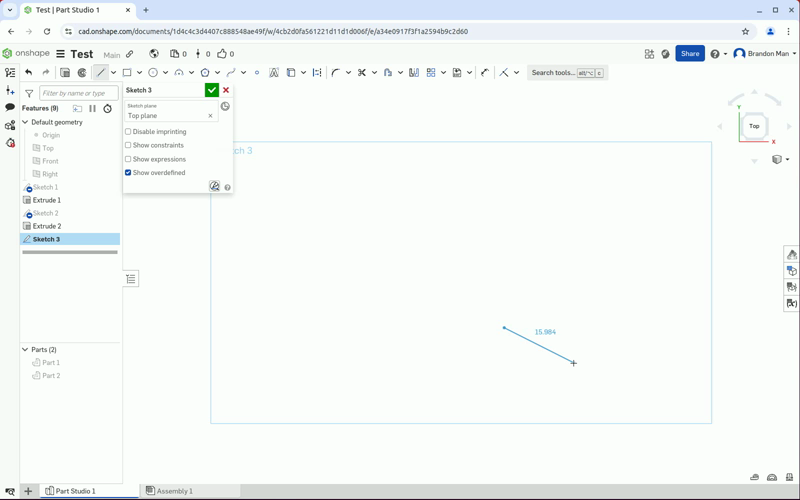
click(573, 362)
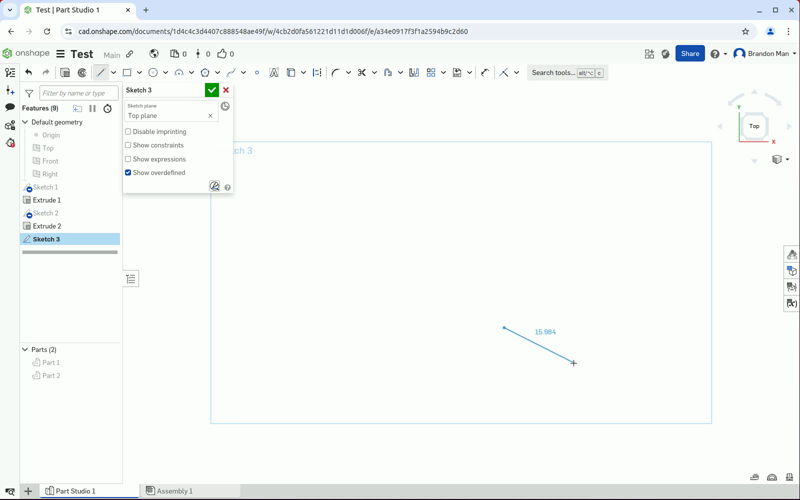
key_up(shift)
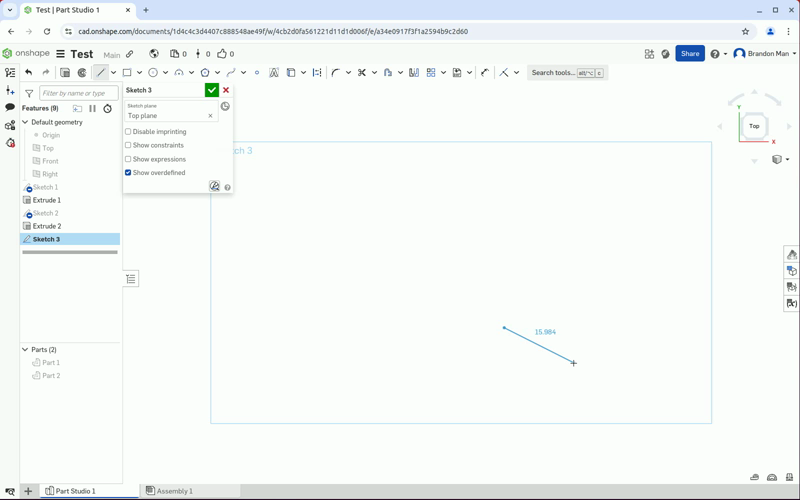
key_down(shift)
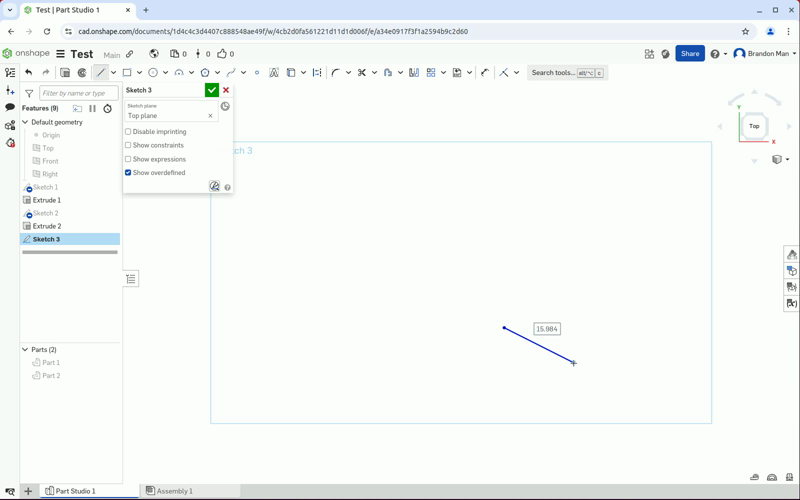
mouse_move(573, 258)
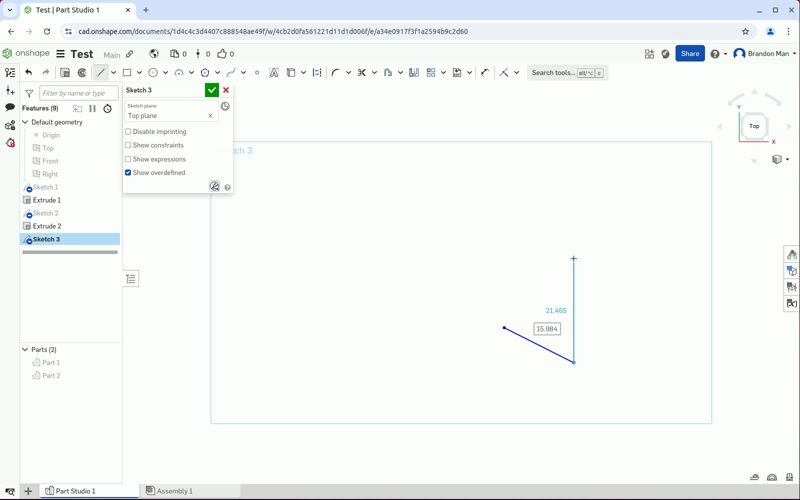
click(573, 258)
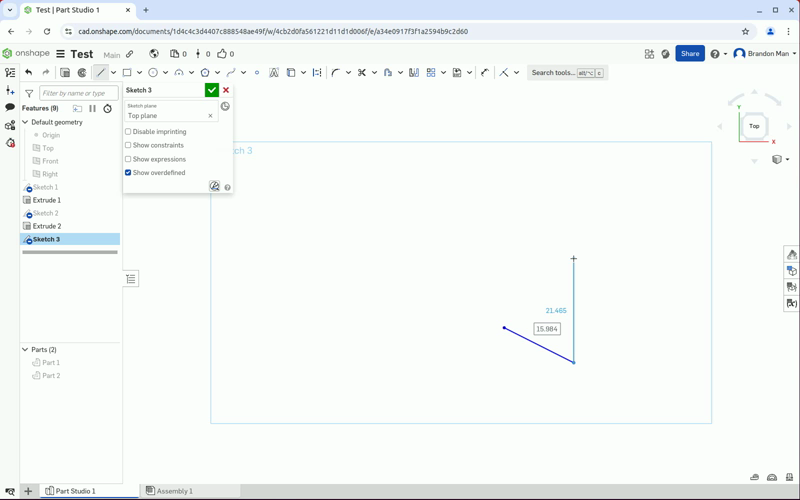
key_up(shift)
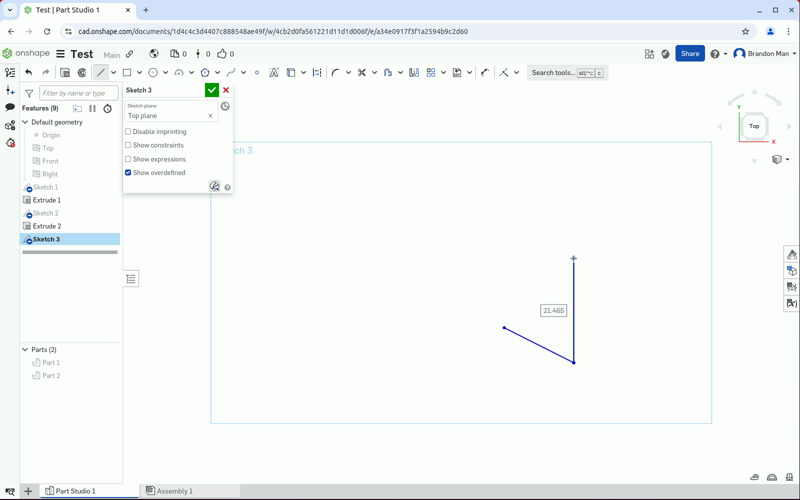
key_down(shift)
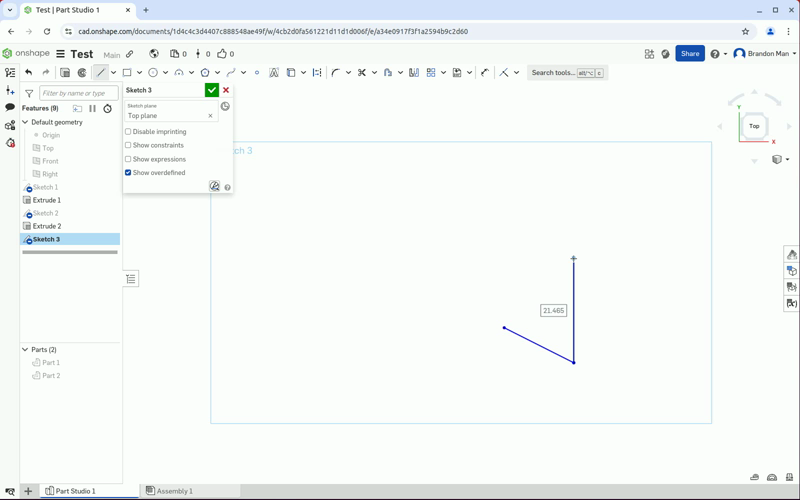
mouse_move(504, 292)
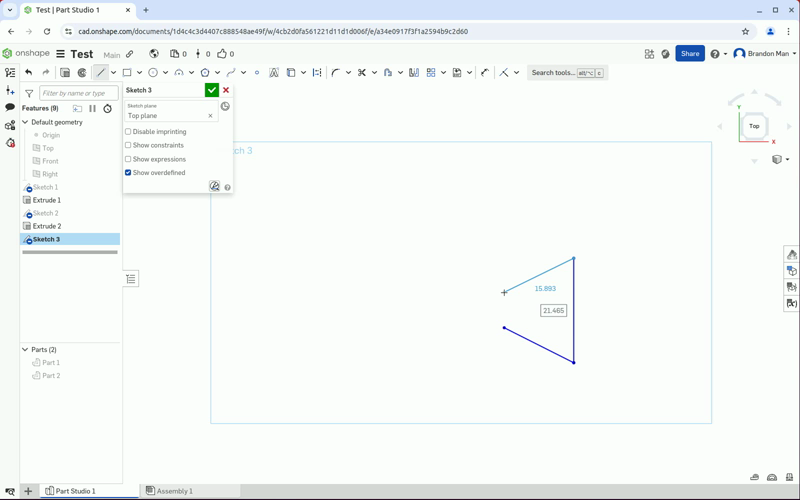
click(504, 292)
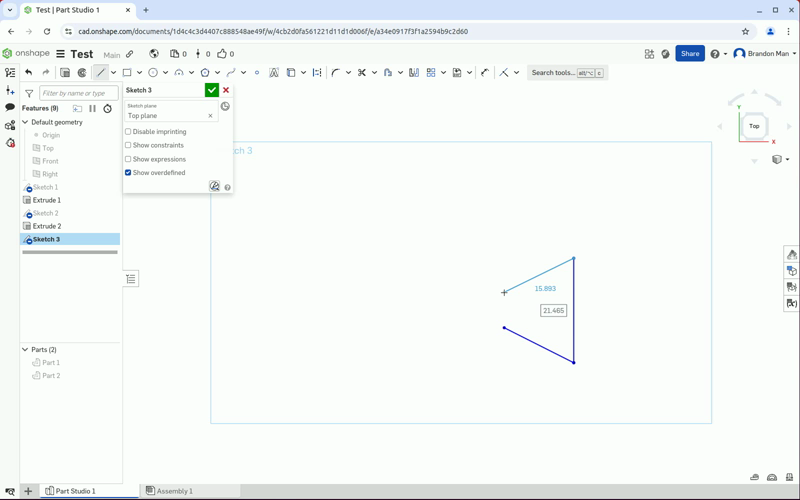
key_up(shift)
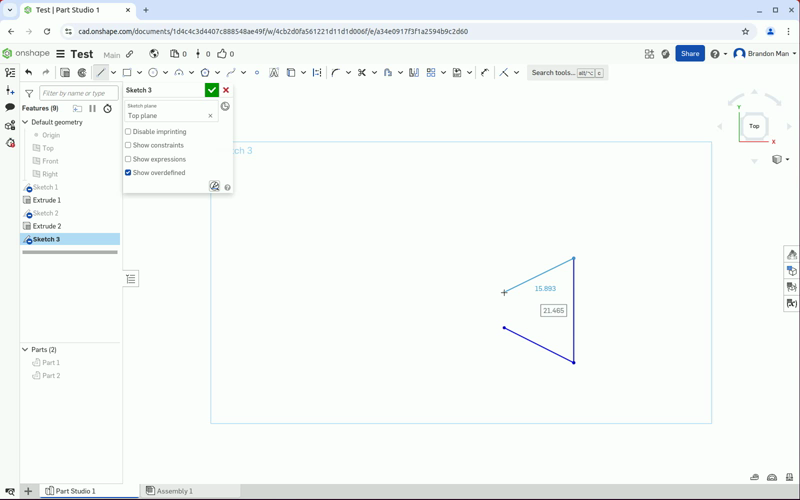
mouse_move(534, 292)
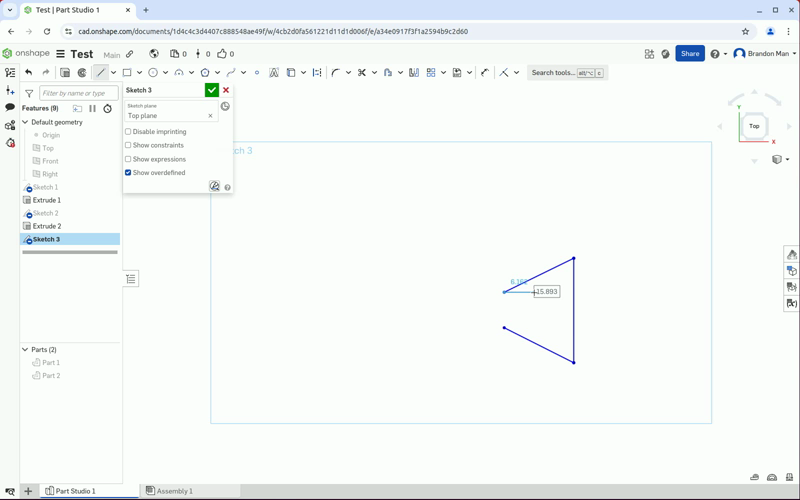
key_down(shift)
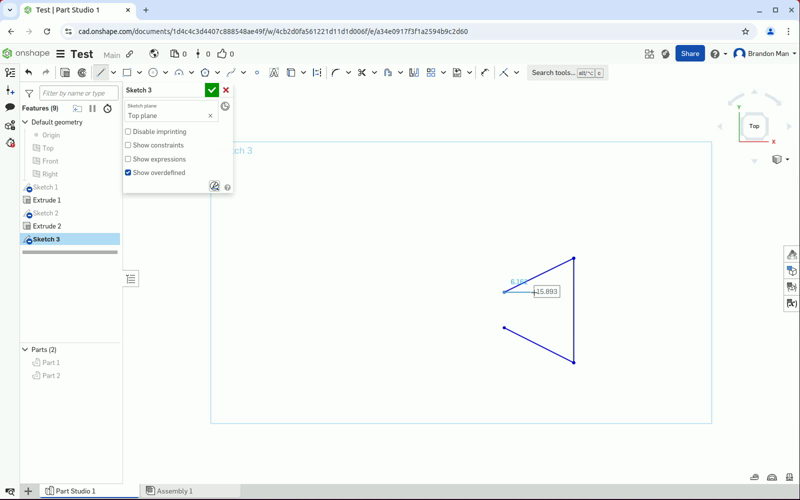
mouse_move(504, 327)
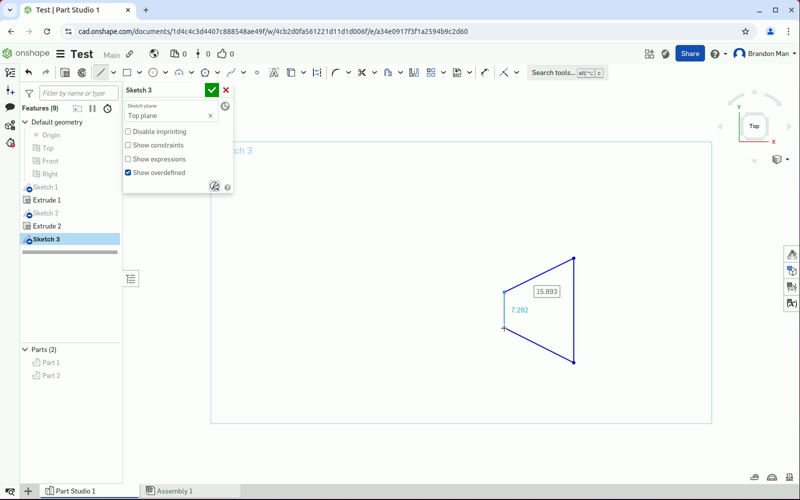
key_up(shift)
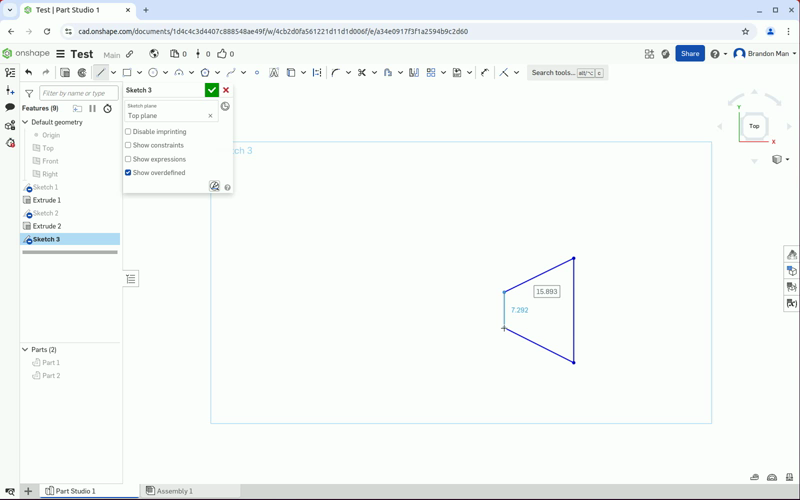
click(504, 327)
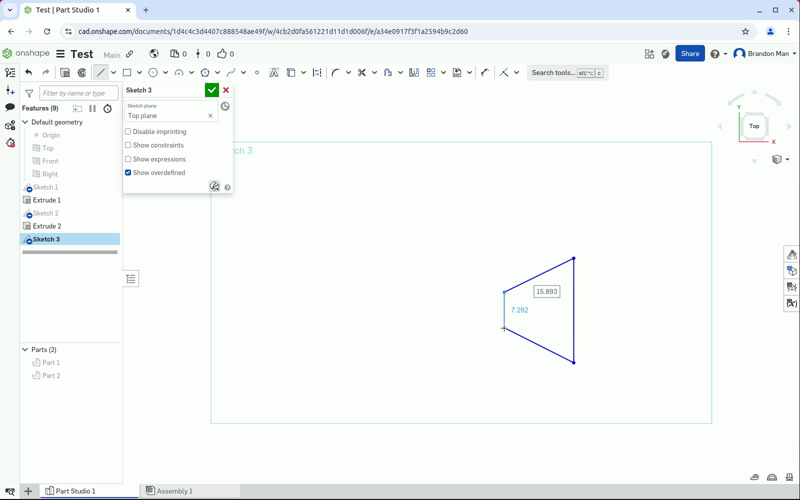
key(esc)
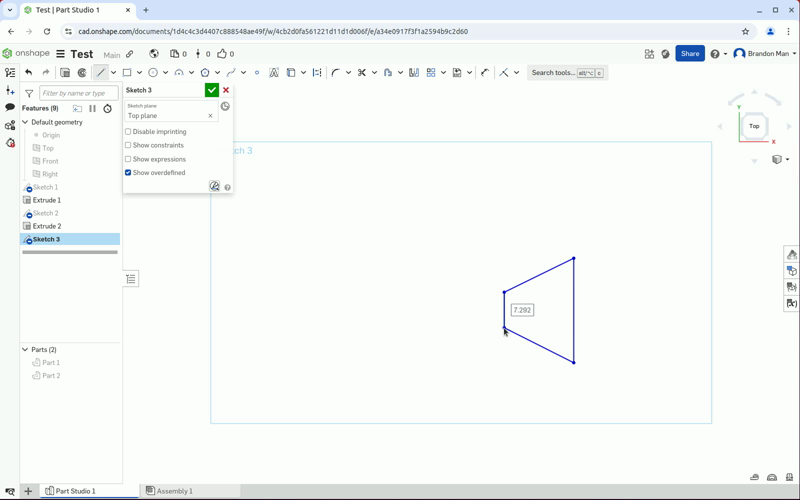
mouse_move(526, 311)
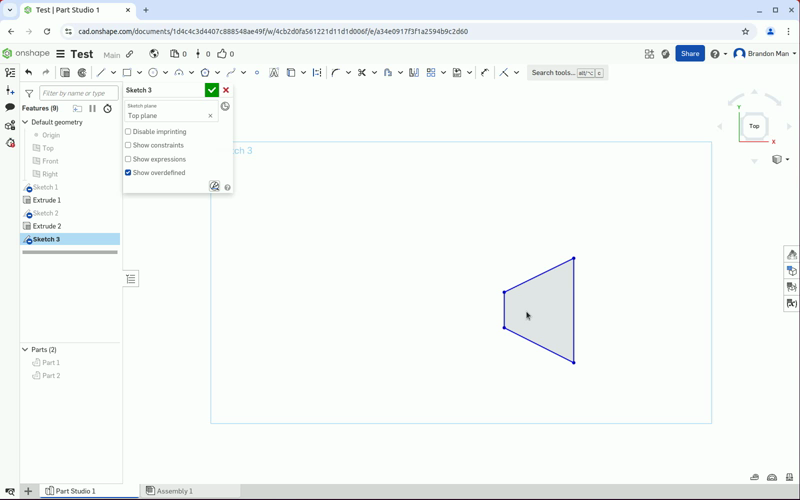
click(526, 311)
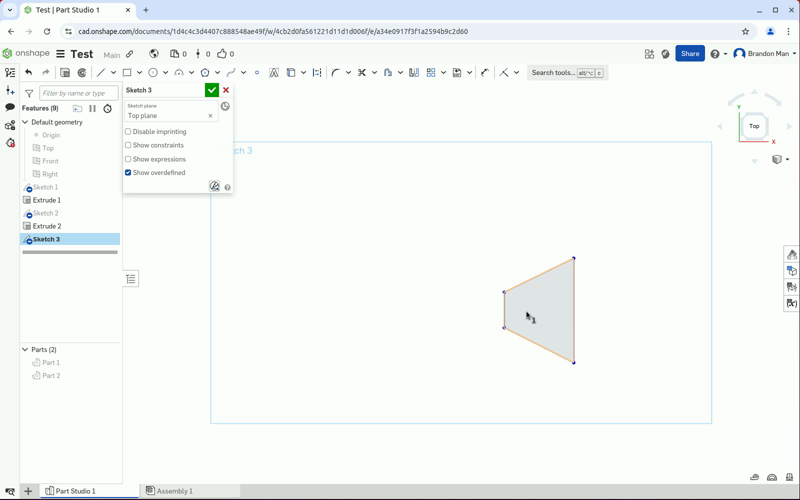
mouse_move(73, 352)
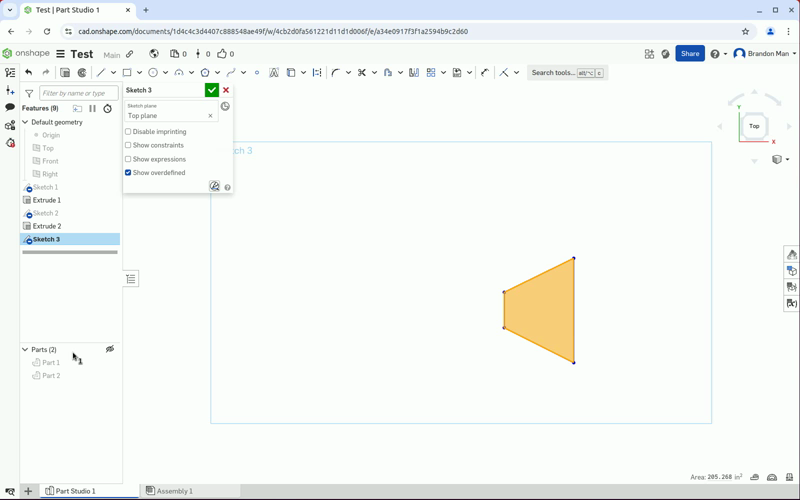
key(shift+y)
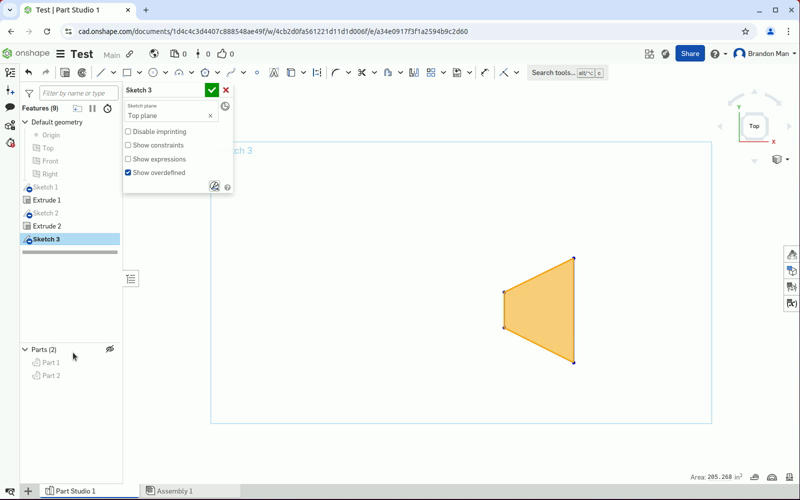
key(shift+e)
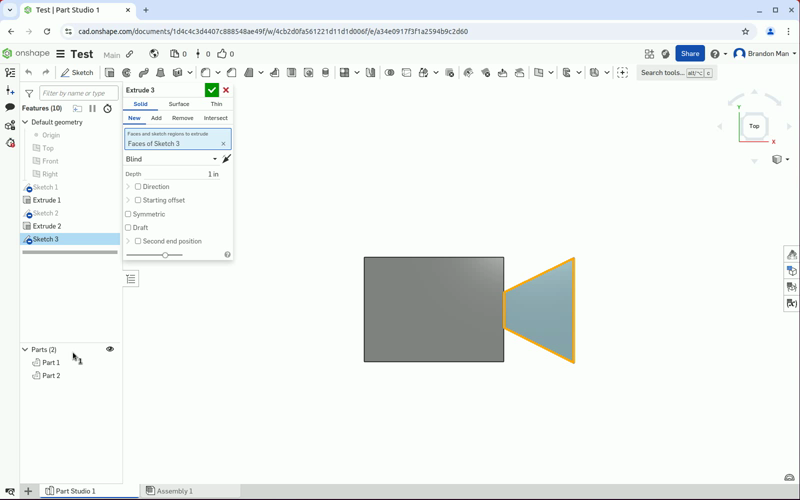
mouse_move(143, 106)
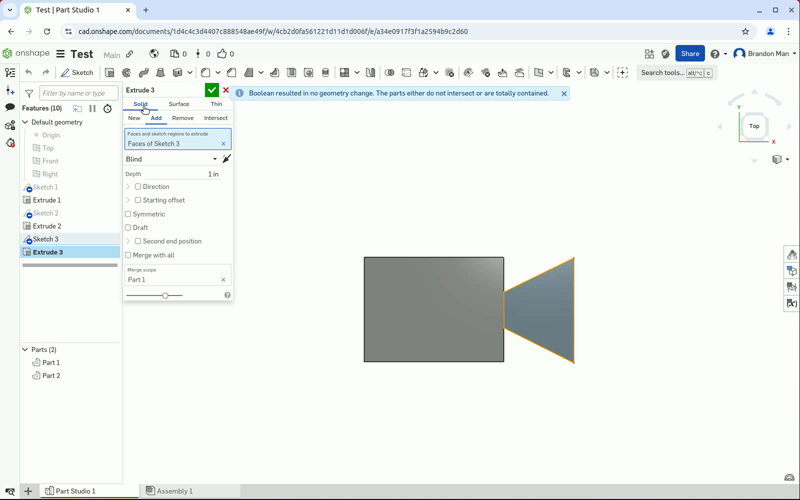
click(143, 106)
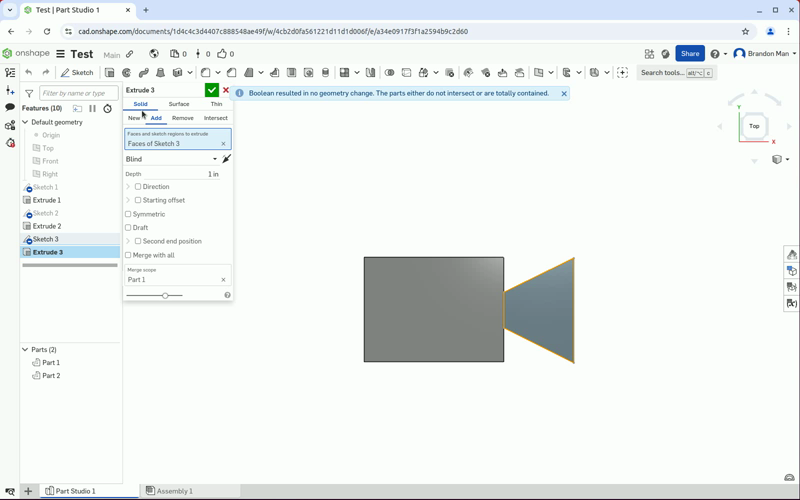
mouse_move(137, 120)
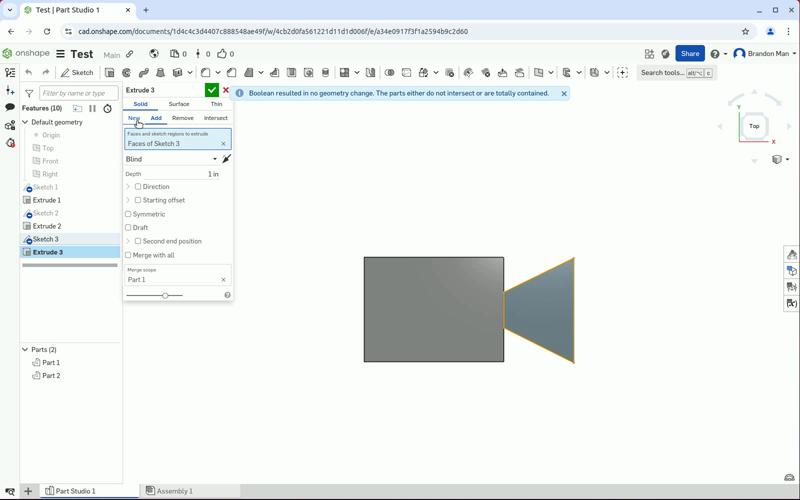
click(137, 120)
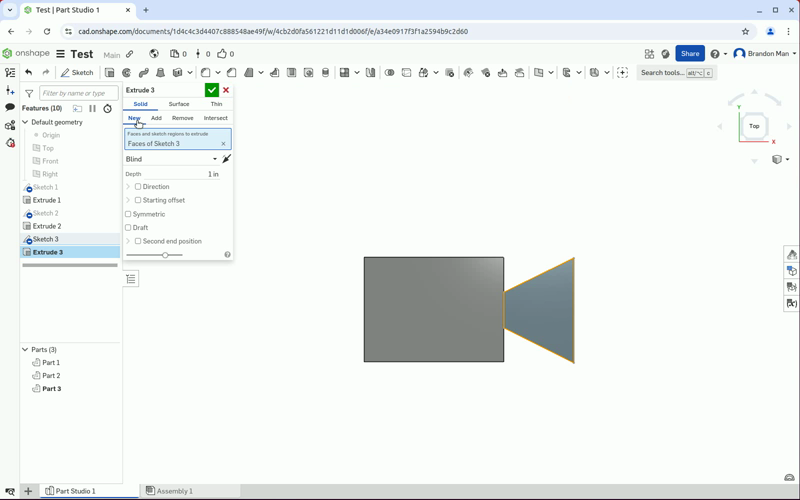
key(tab, 4)
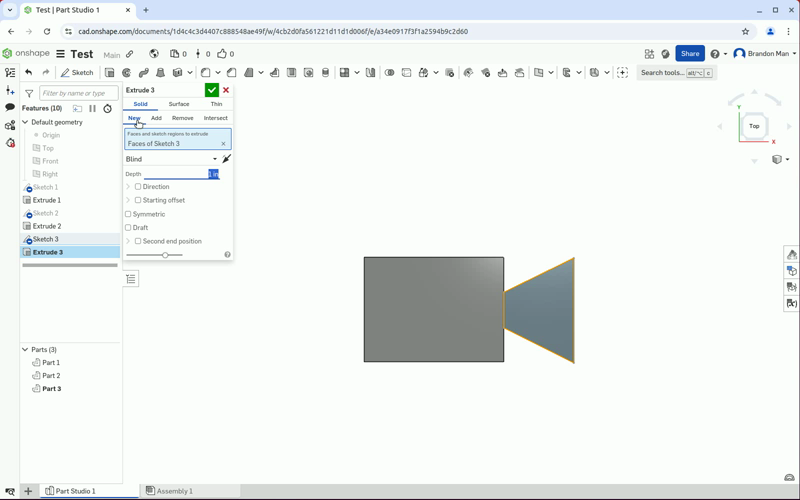
text(14.202)
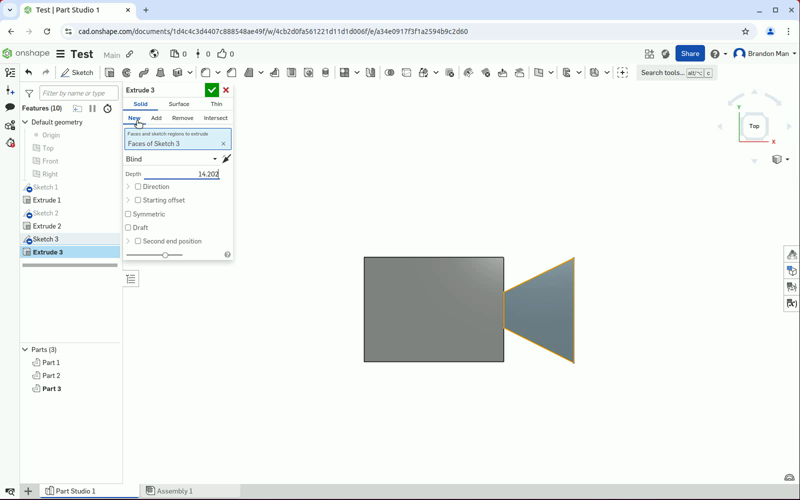
key(enter)
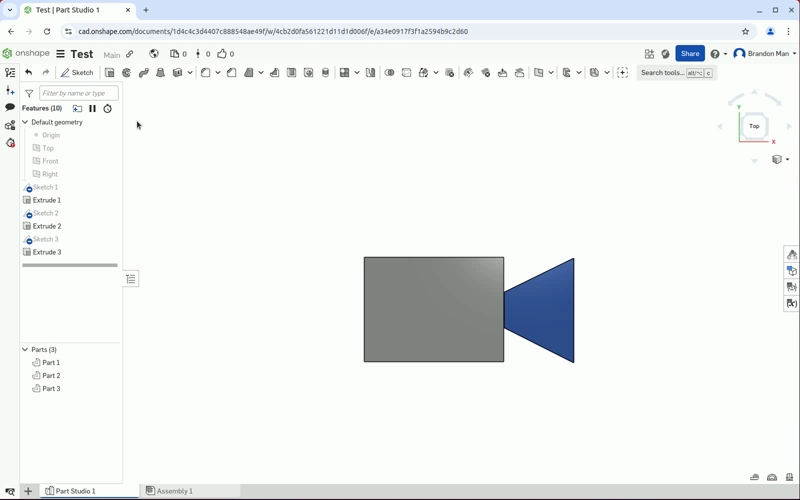
key(shift+h)
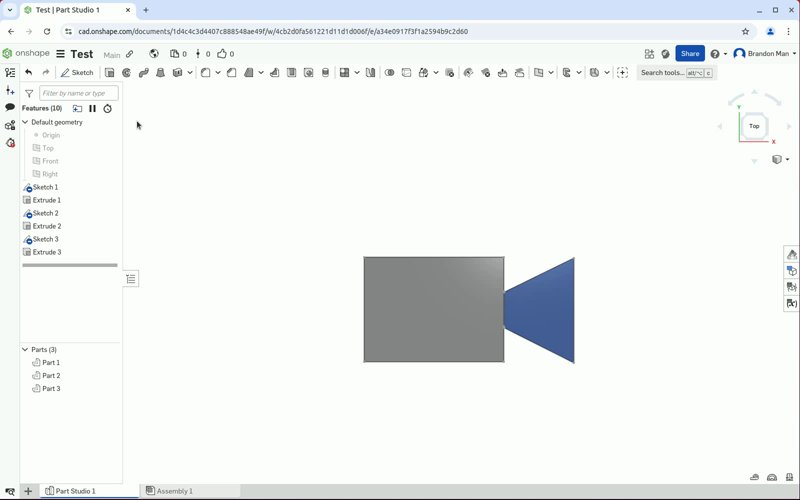
key(shift+h)
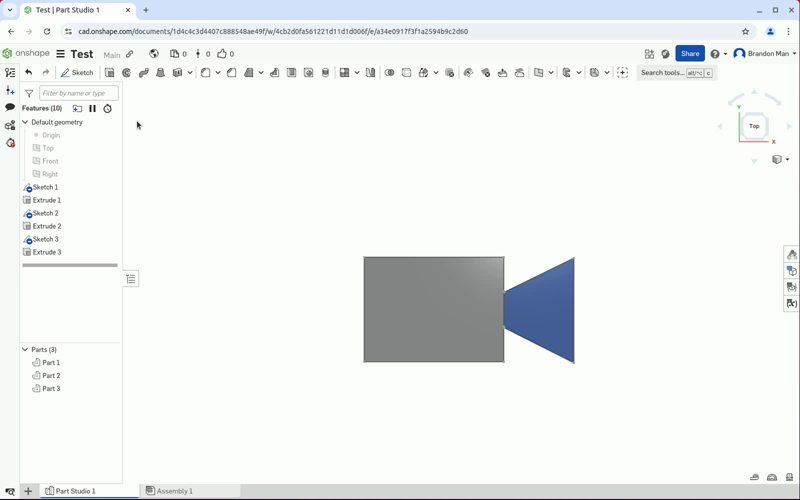
key(shift+7)
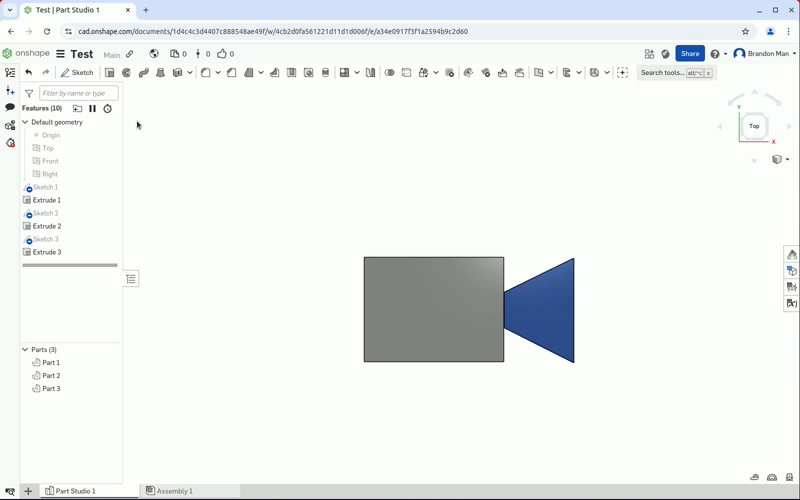
key(up, 3)
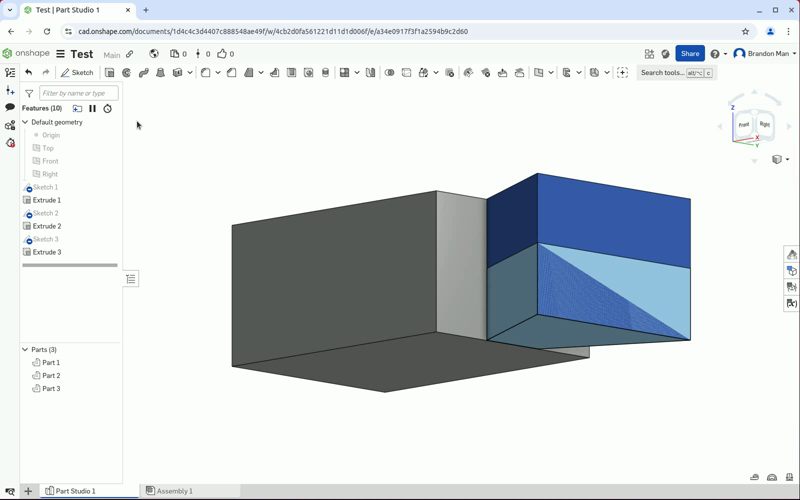
key(left, 3)
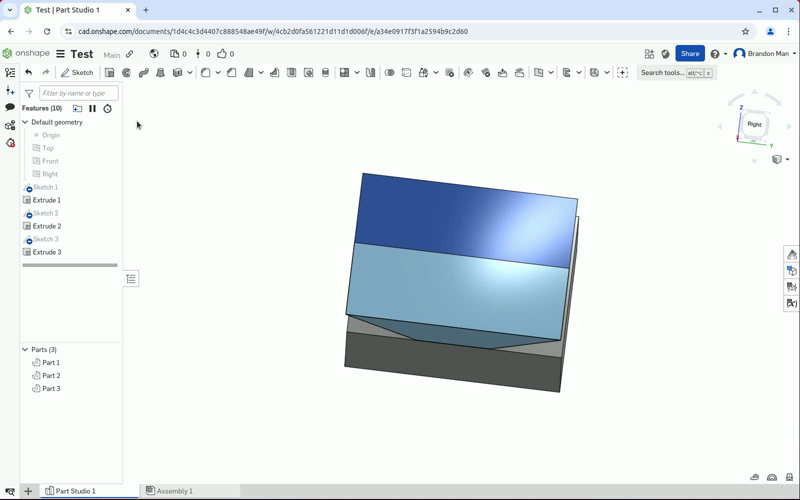
key(right, 3)
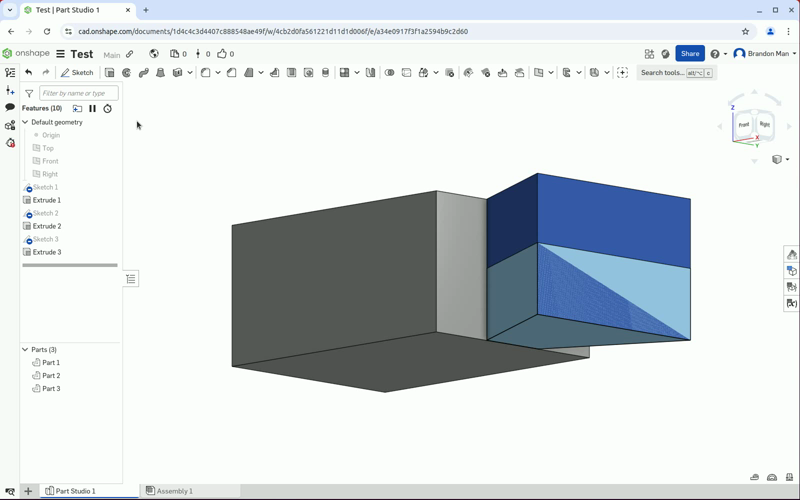
key(down, 3)
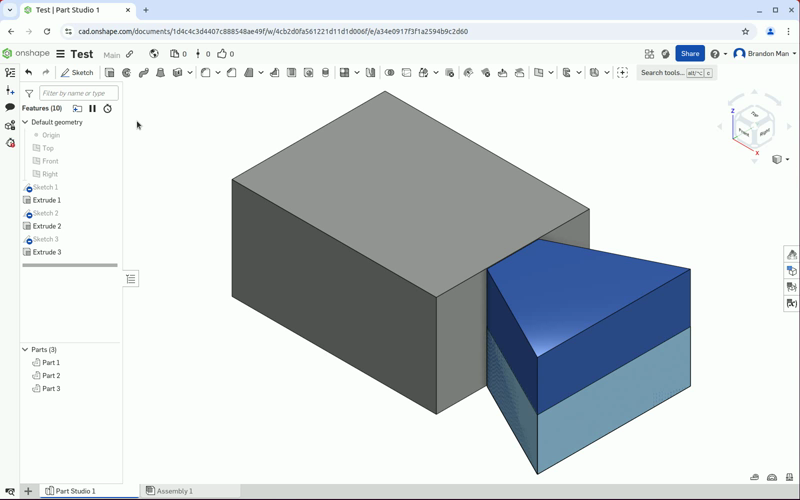
mouse_move(73, 189)
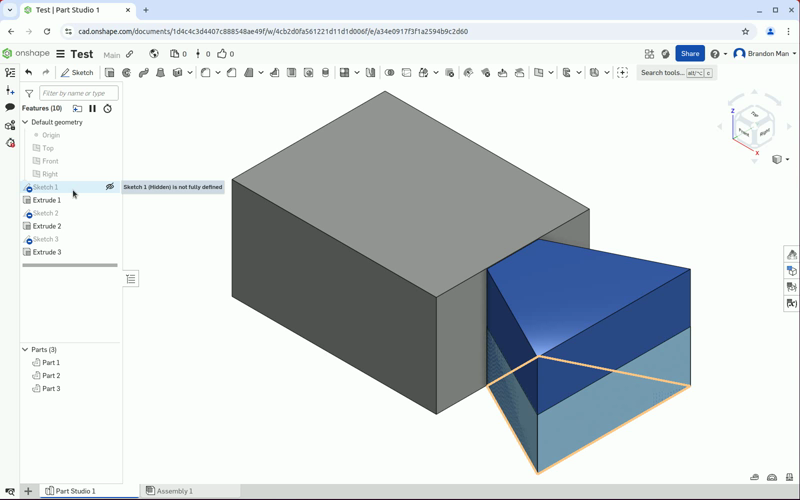
click(73, 189)